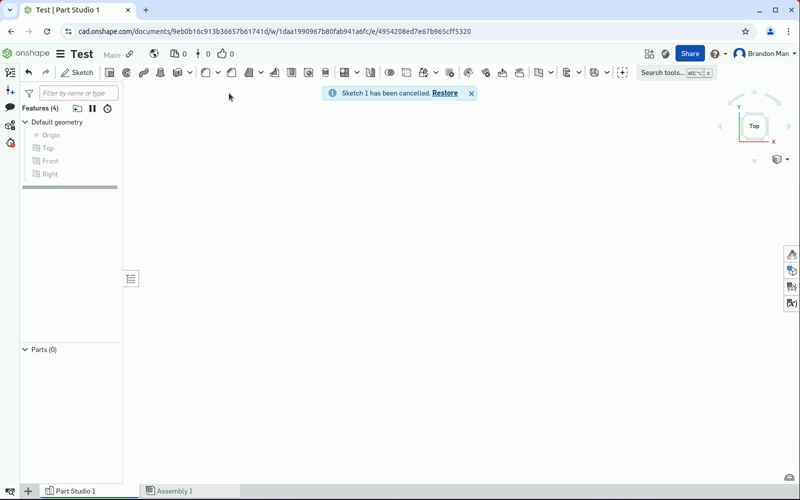
key(shift+h)
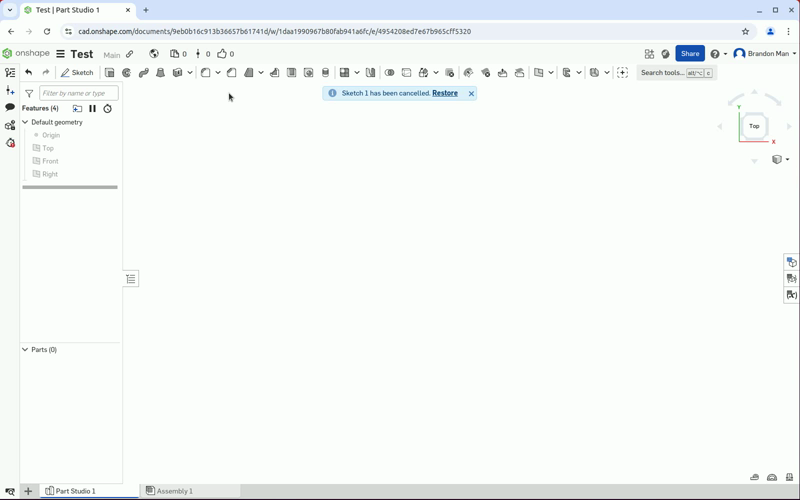
mouse_move(73, 352)
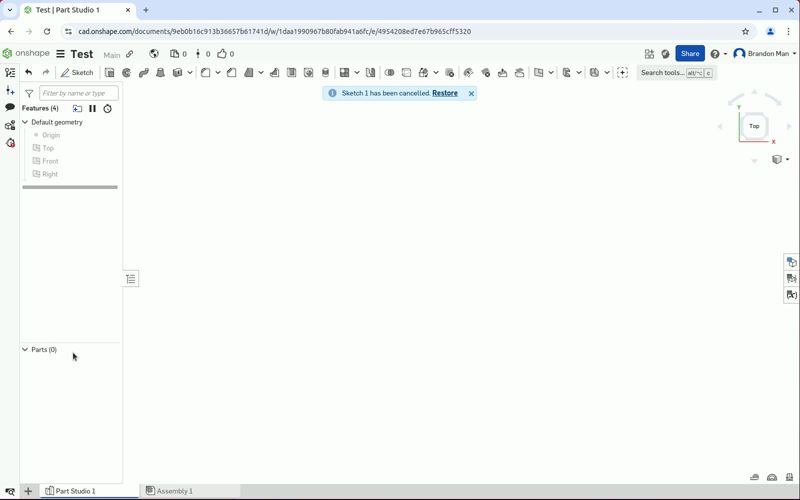
key(y)
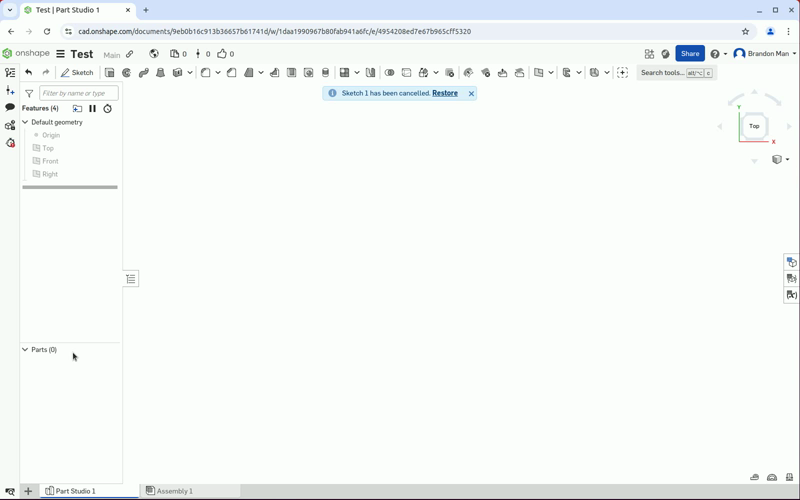
key(shift+p)
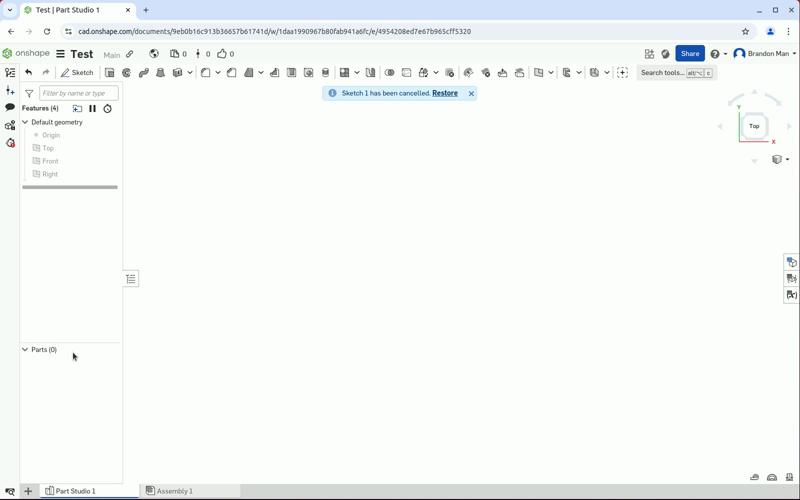
key(space)
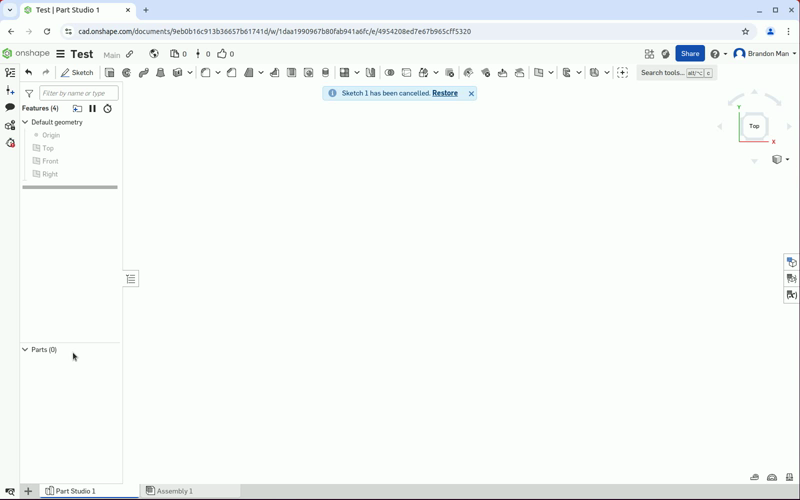
key_down(shift)
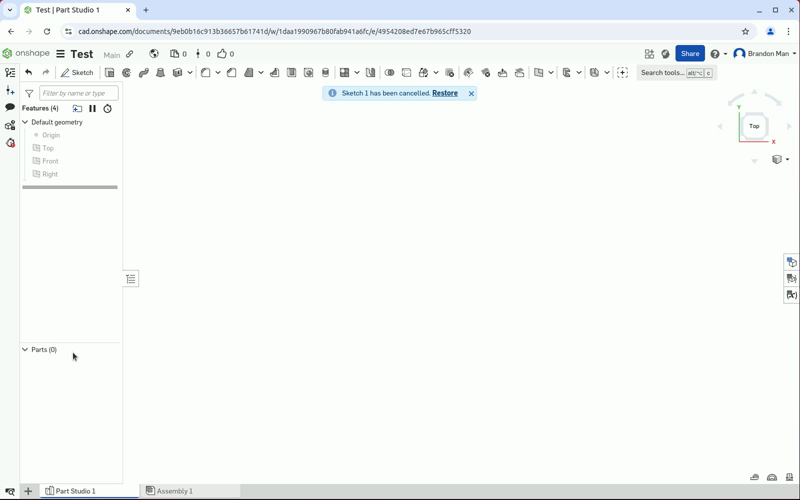
key(up)
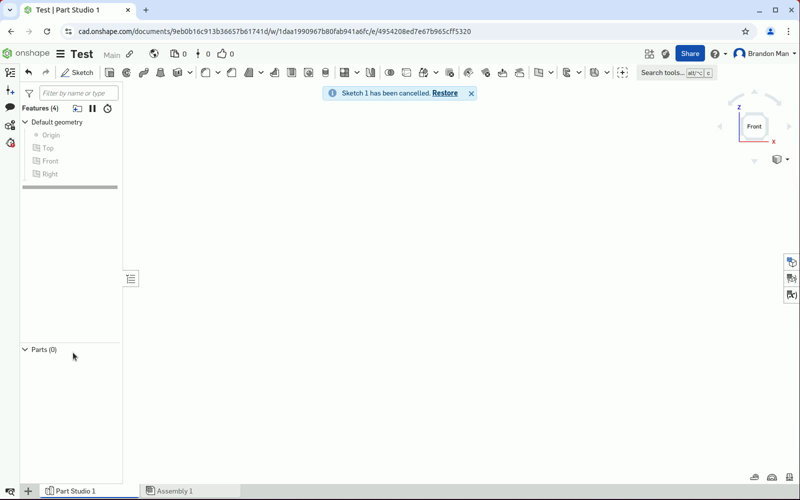
key_up(shift)
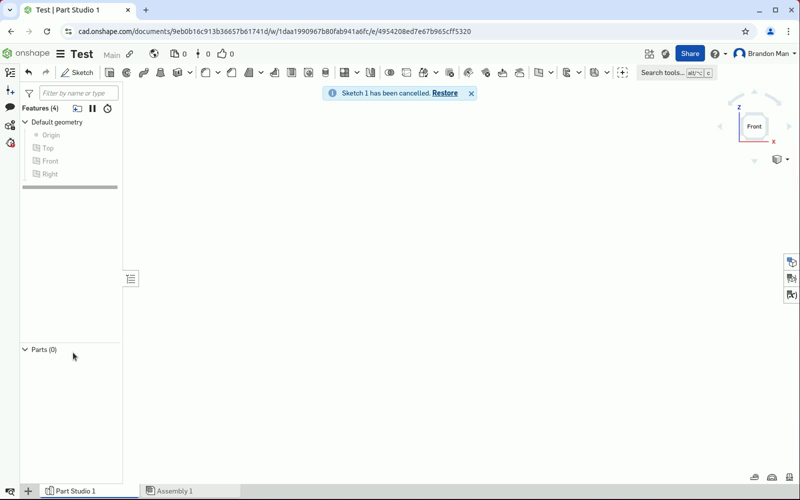
mouse_move(73, 352)
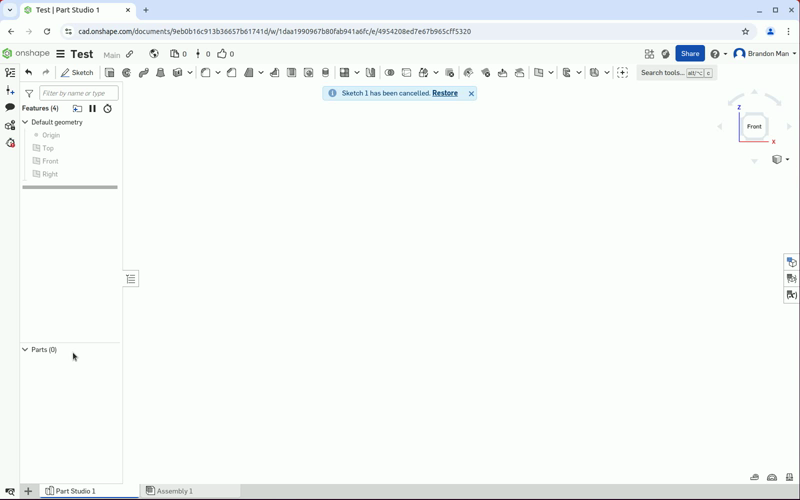
key(shift+y)
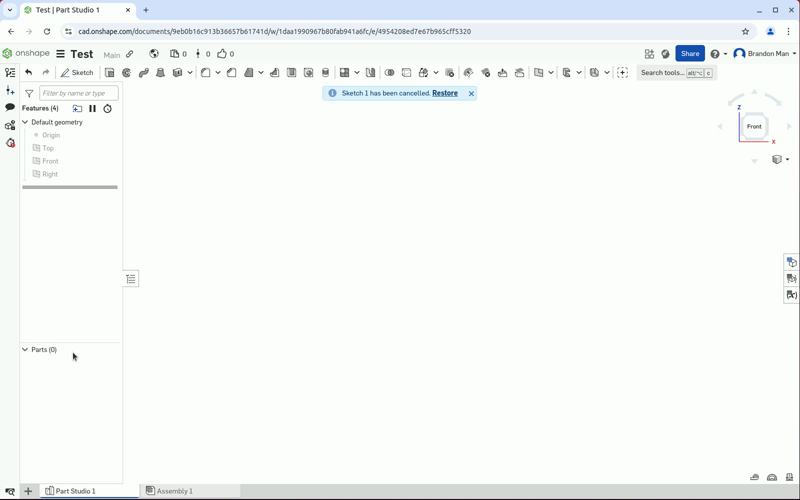
key(shift+s)
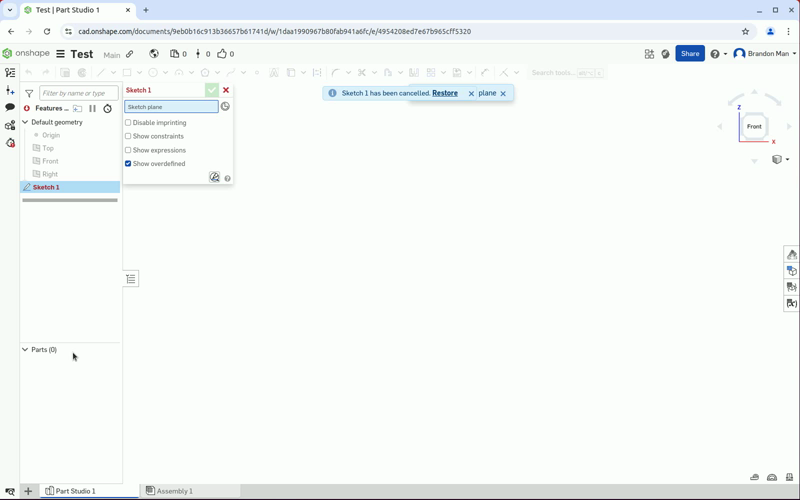
mouse_move(73, 163)
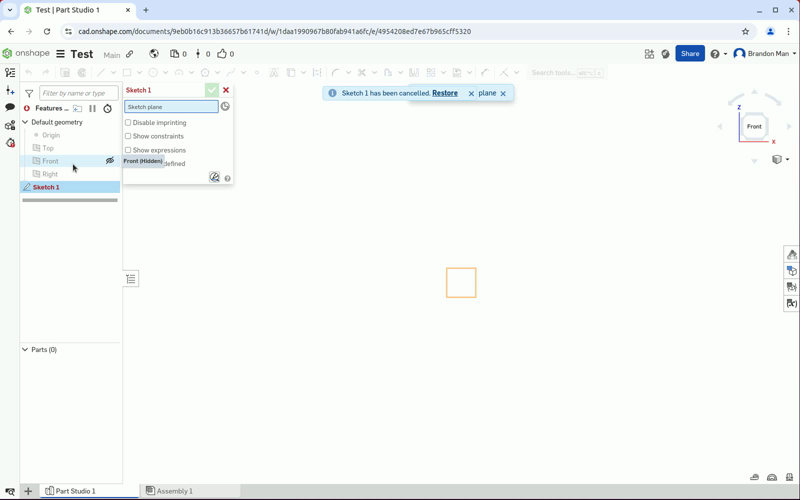
click(73, 163)
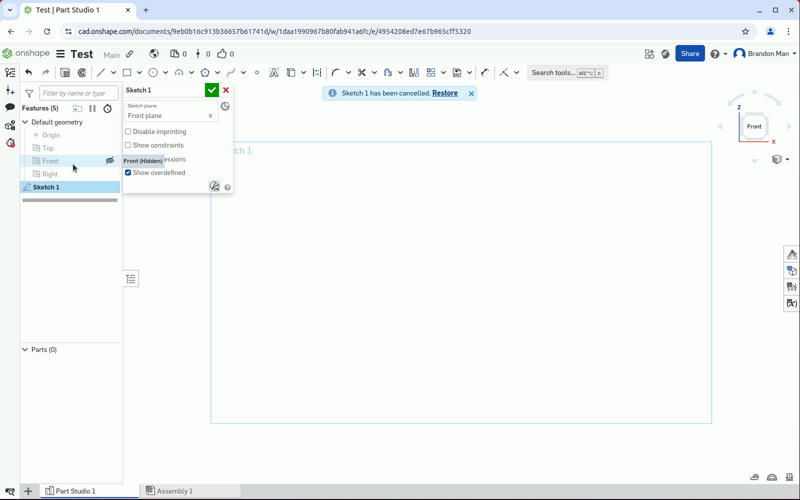
mouse_move(73, 352)
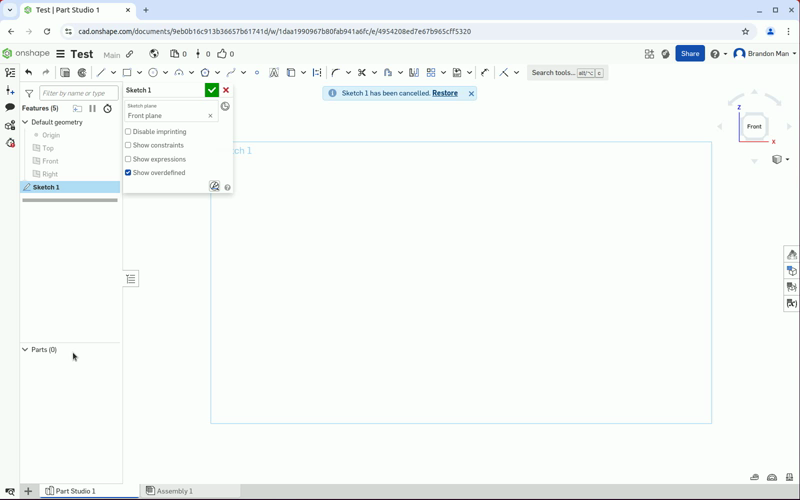
key(y)
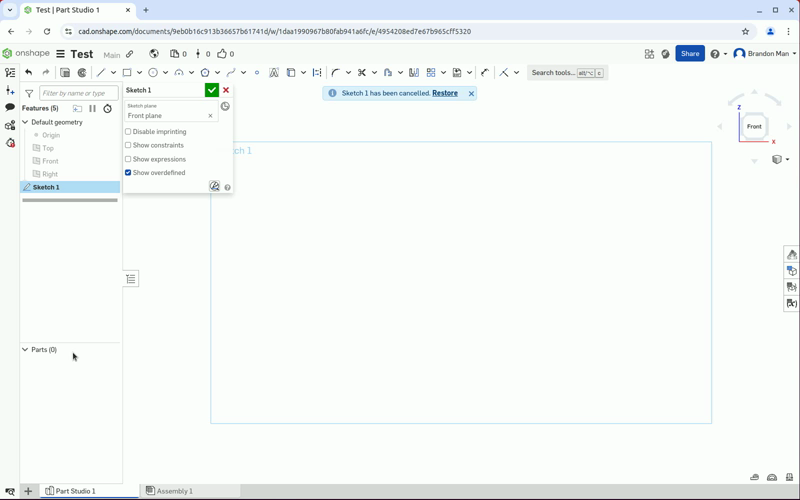
key(c)
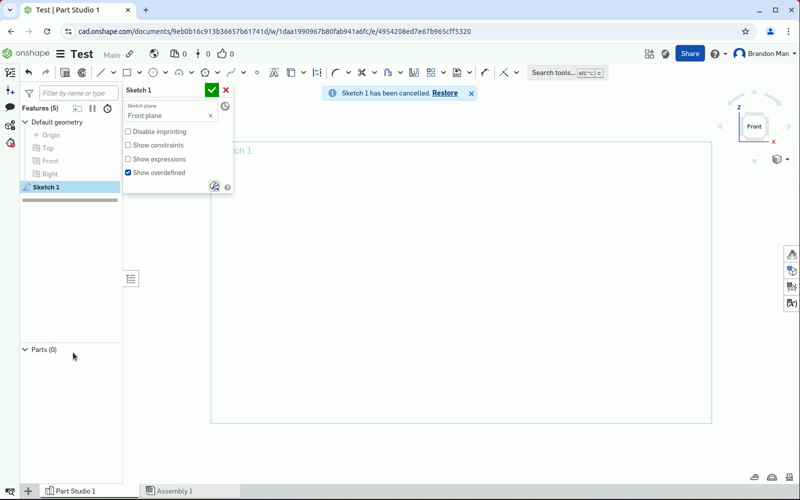
key_down(shift)
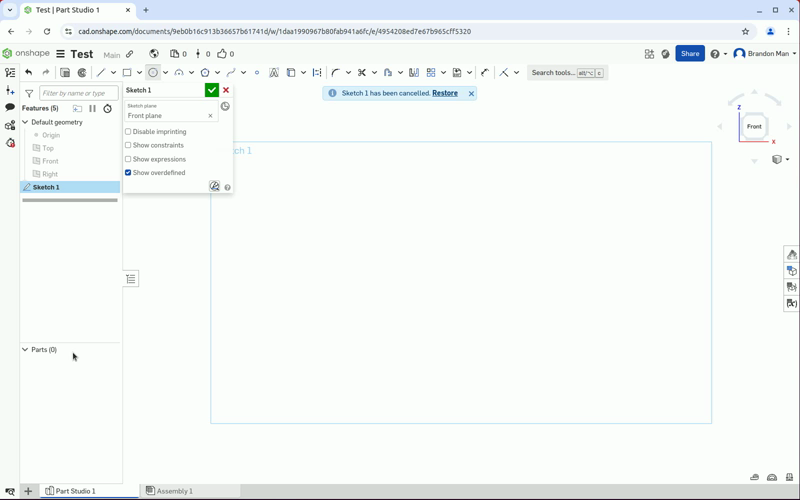
mouse_move(461, 282)
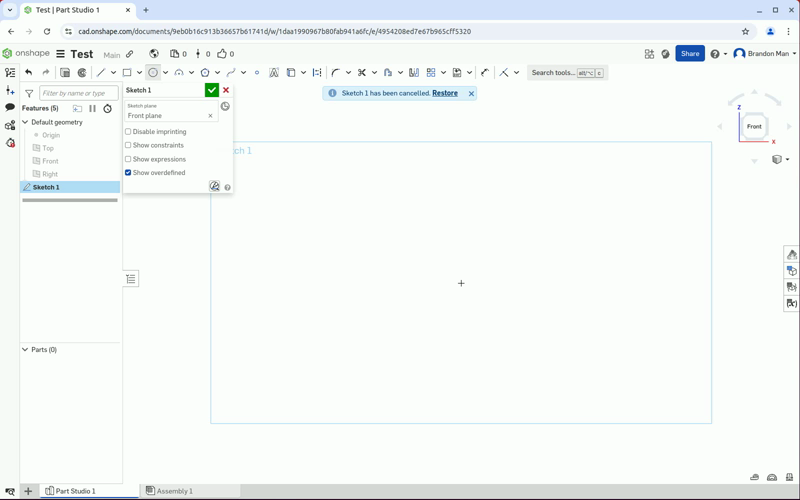
click(461, 282)
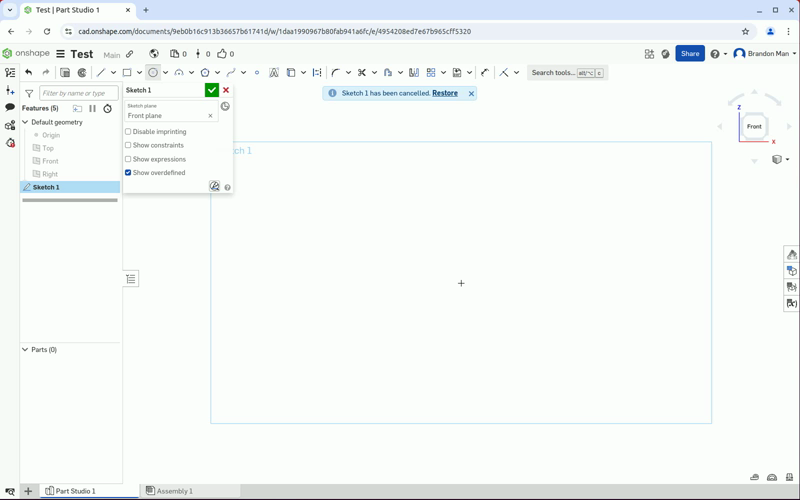
key_up(shift)
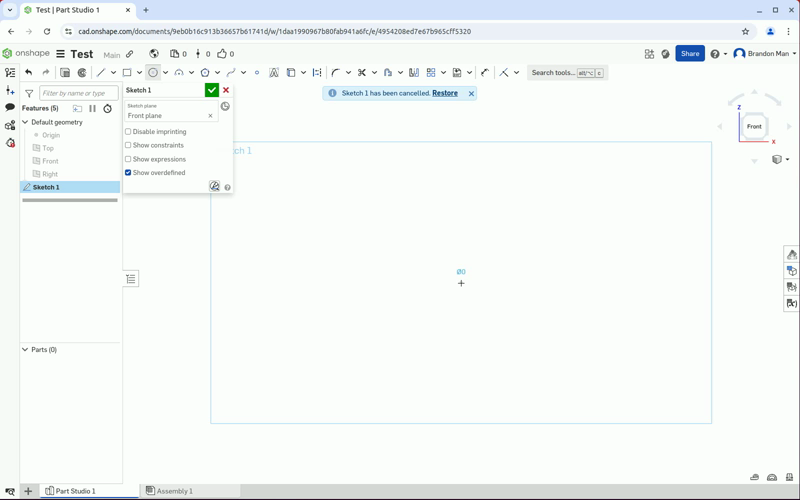
mouse_move(574, 282)
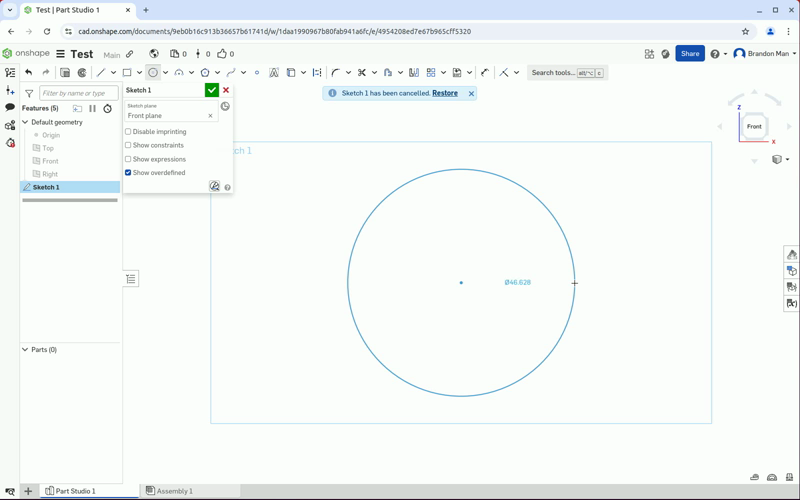
click(574, 282)
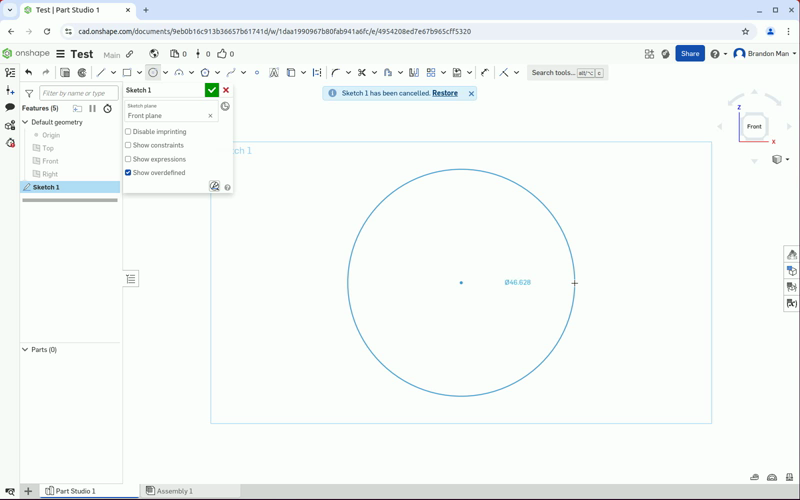
key(esc)
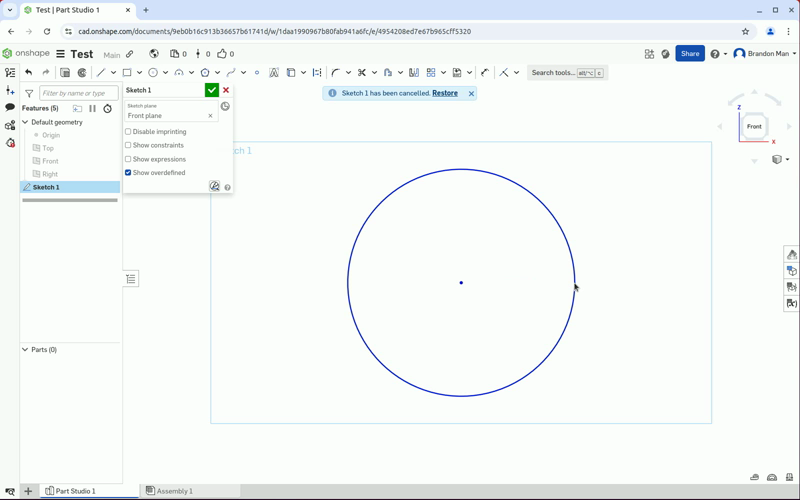
key(c)
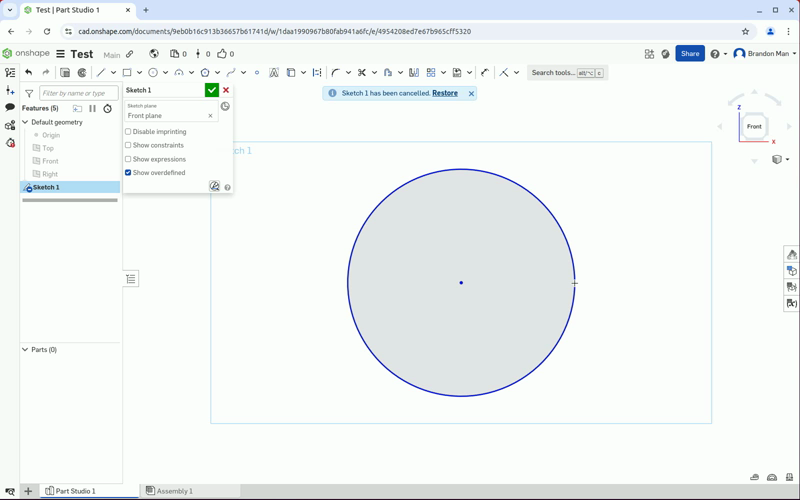
key_down(shift)
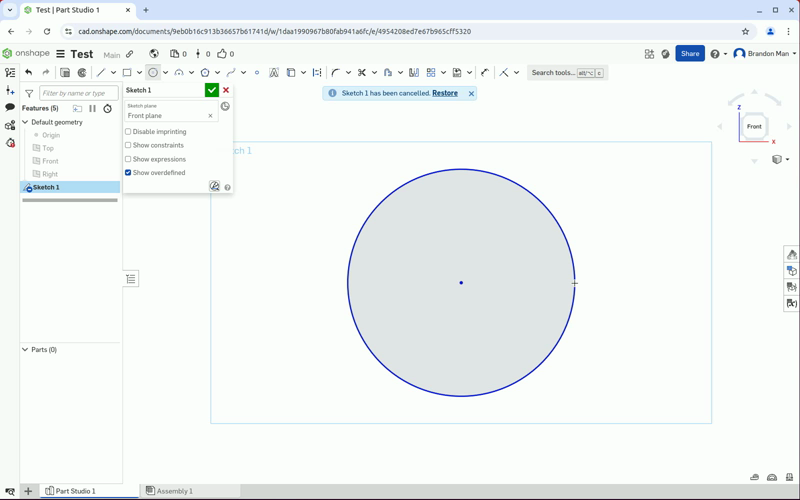
mouse_move(461, 282)
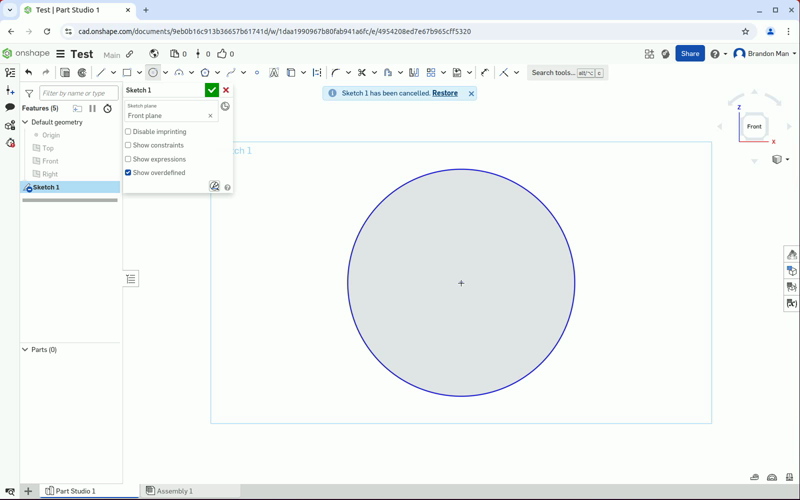
click(461, 282)
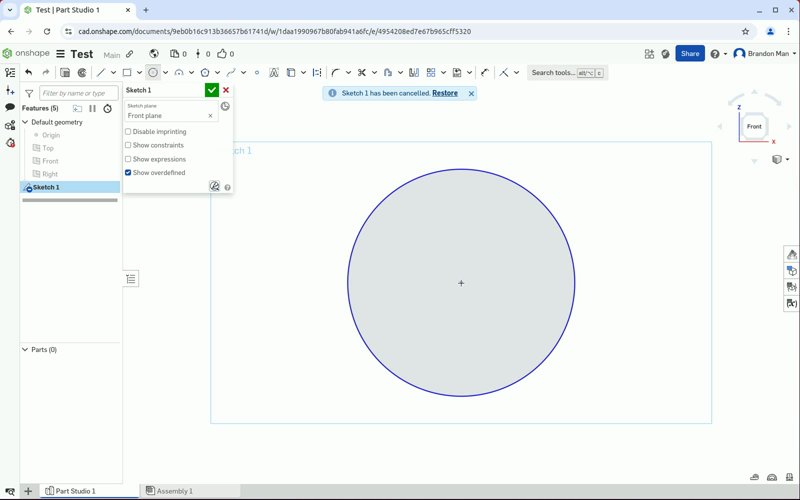
key_up(shift)
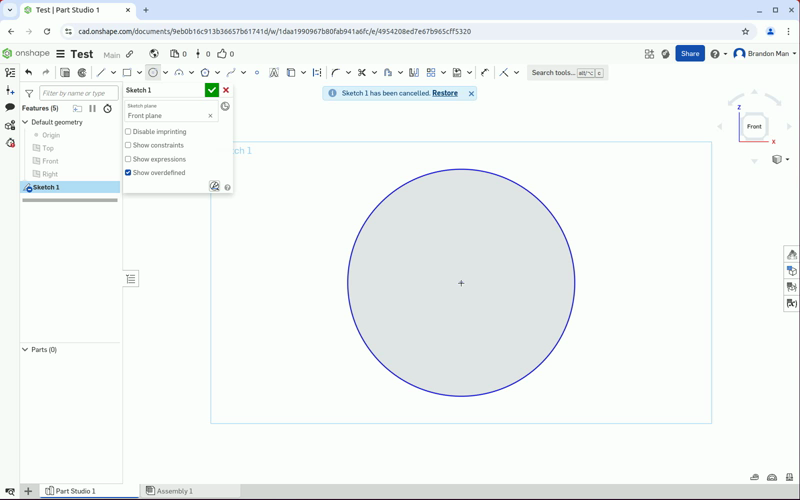
mouse_move(560, 282)
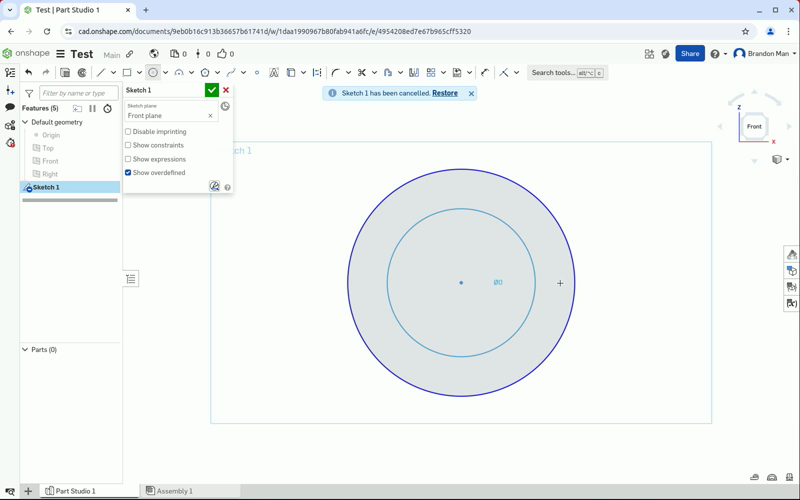
click(560, 282)
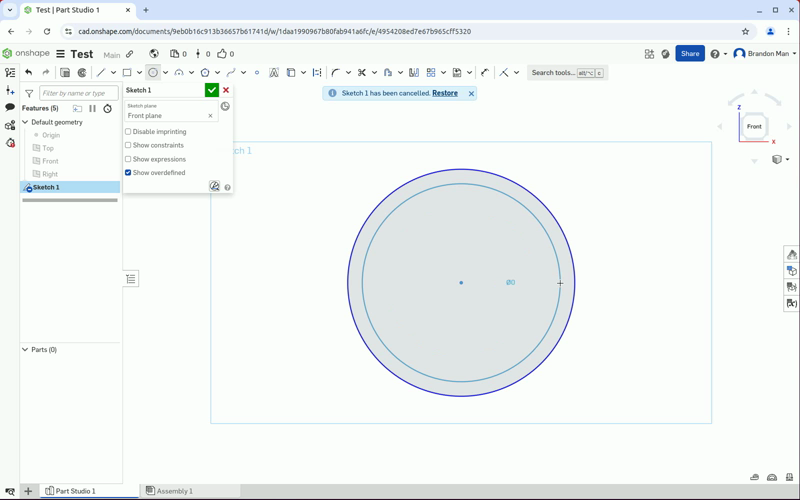
key(esc)
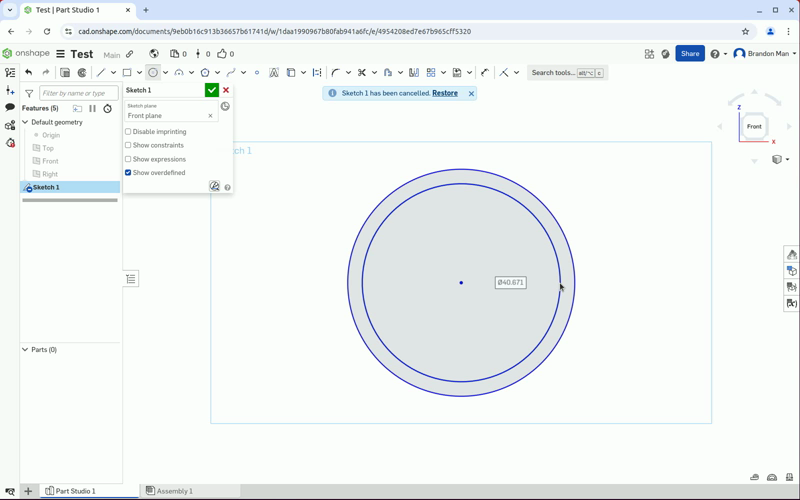
mouse_move(556, 331)
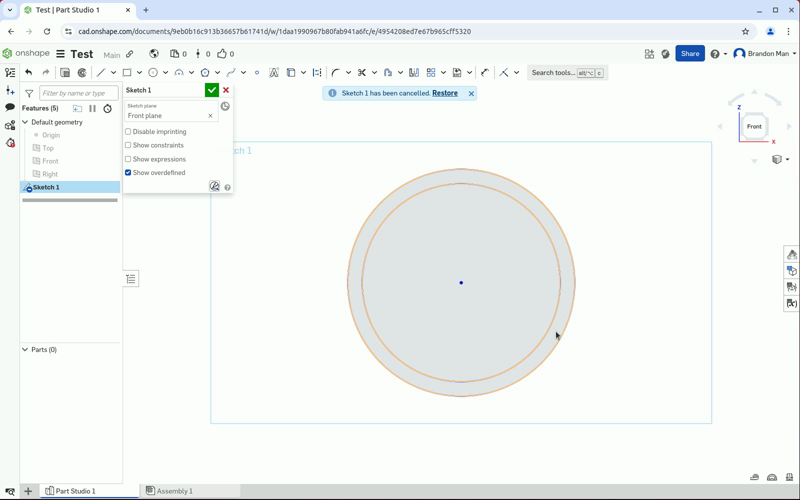
click(556, 331)
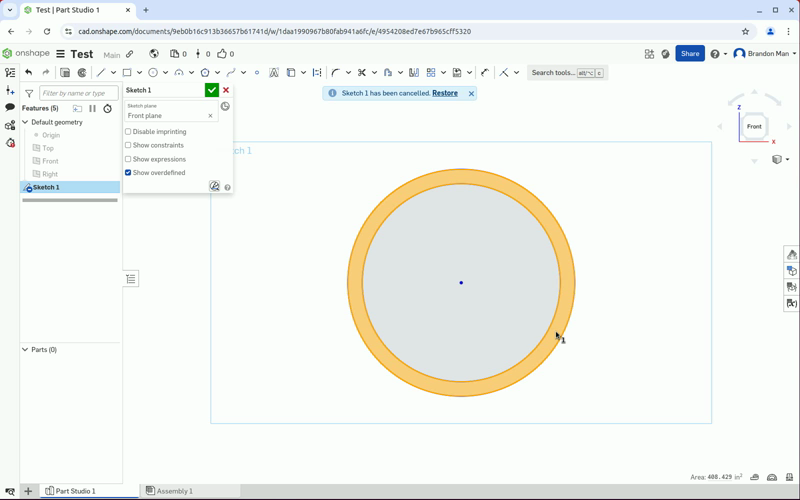
mouse_move(73, 352)
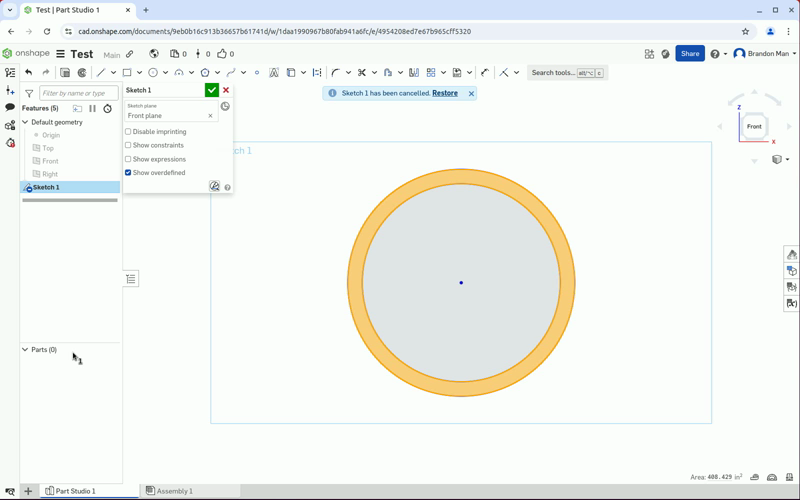
key(shift+y)
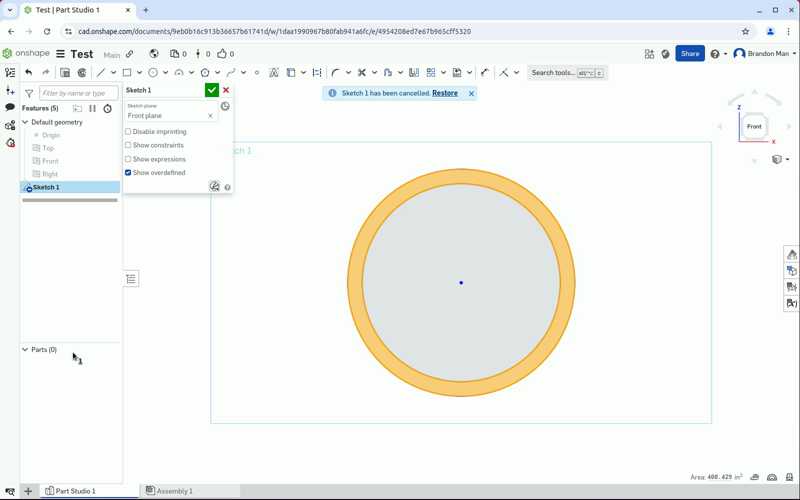
key(shift+e)
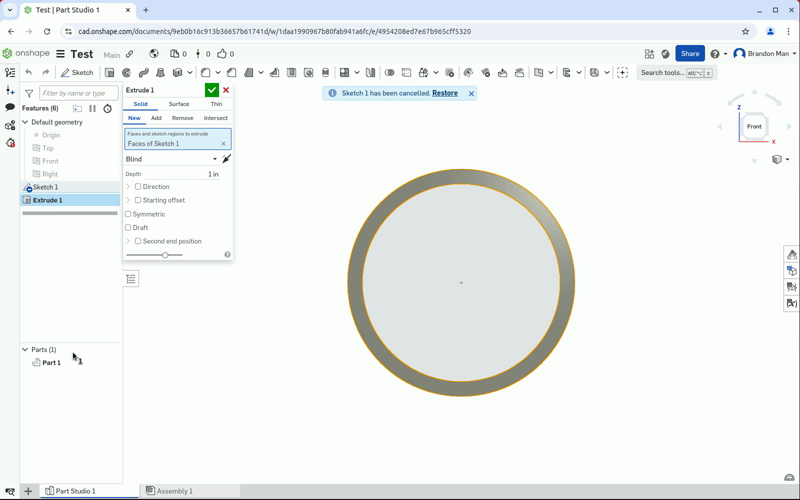
mouse_move(143, 106)
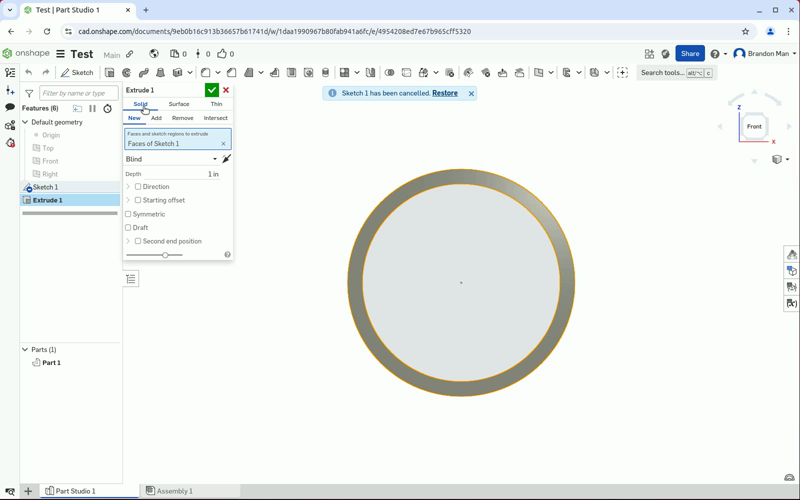
click(143, 106)
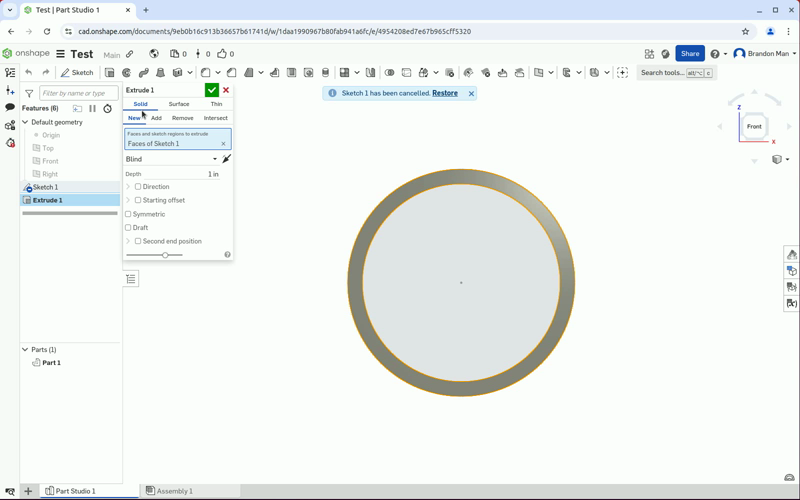
mouse_move(137, 120)
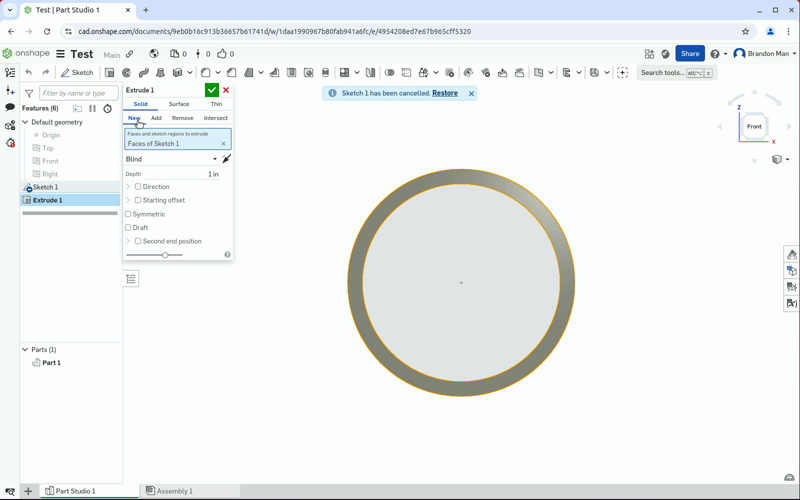
click(137, 120)
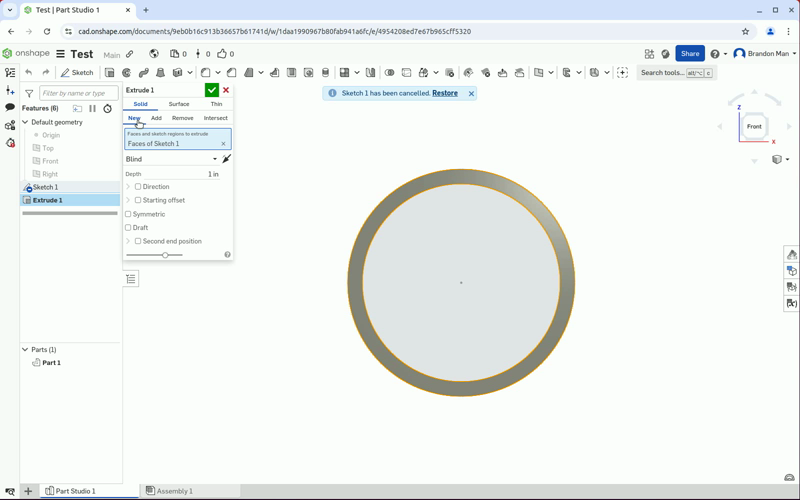
key(tab, 4)
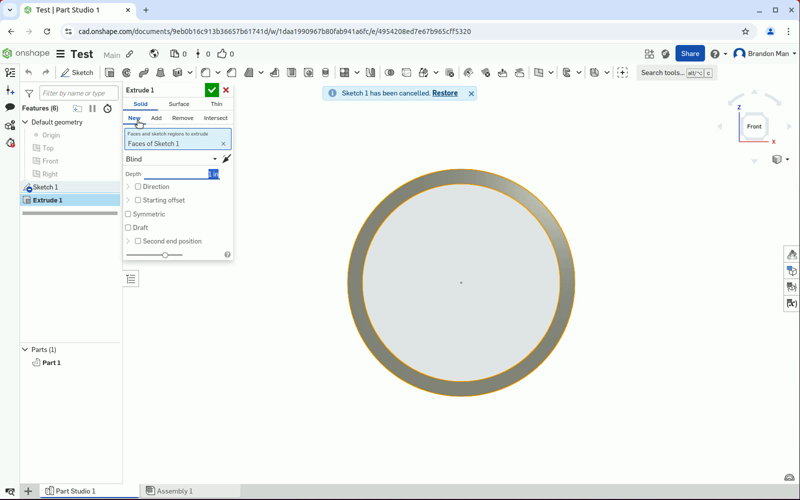
text(9.388)
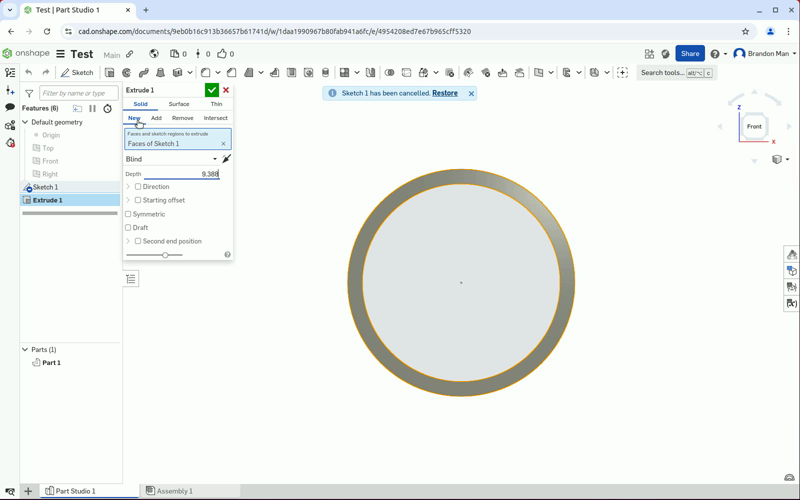
key(enter)
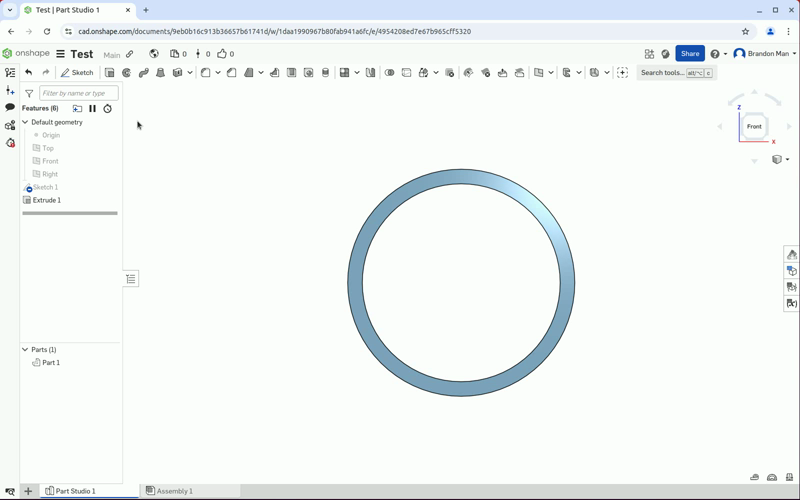
key(shift+h)
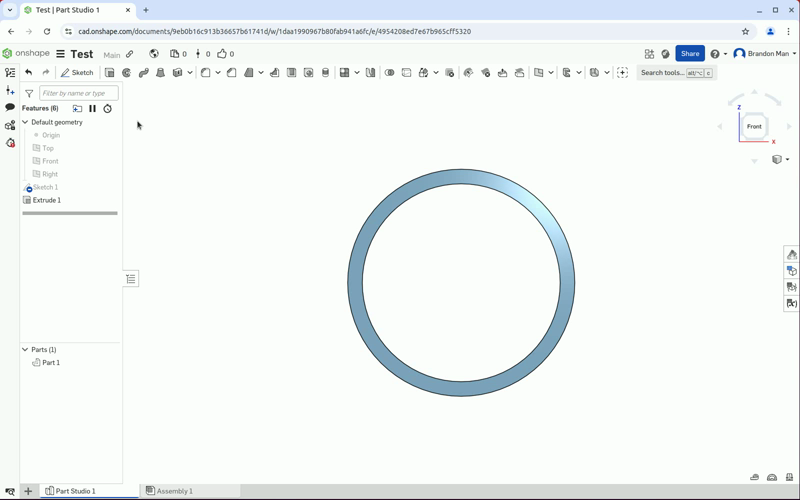
key(shift+h)
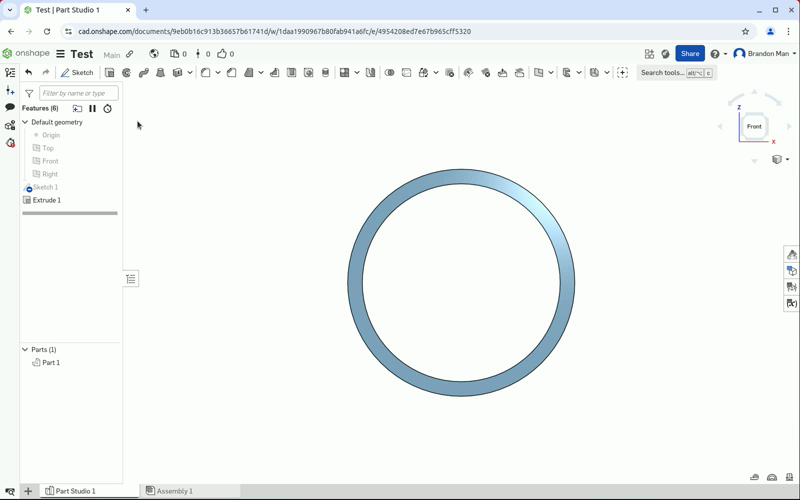
mouse_move(73, 189)
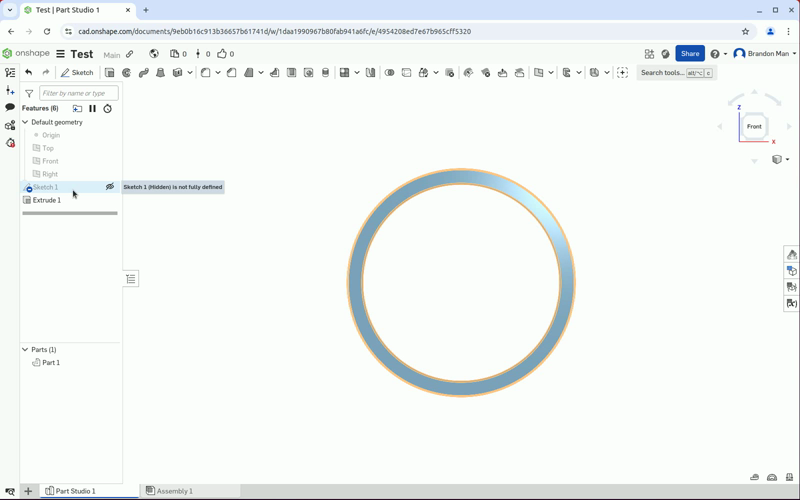
click(73, 189)
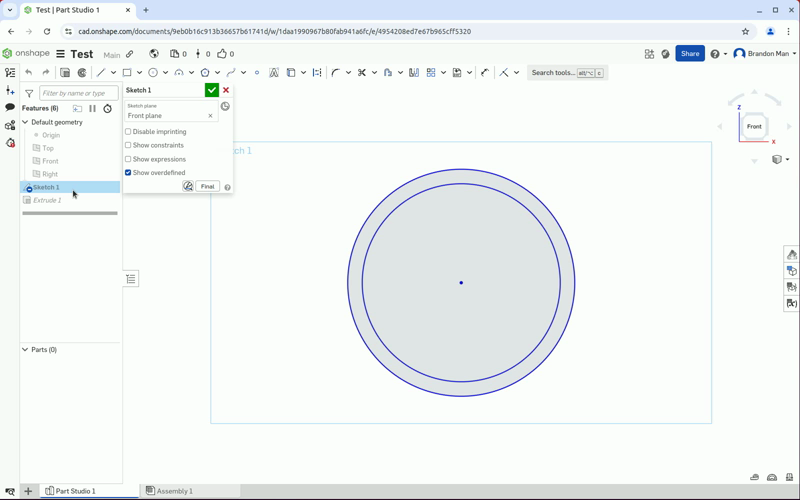
mouse_move(229, 92)
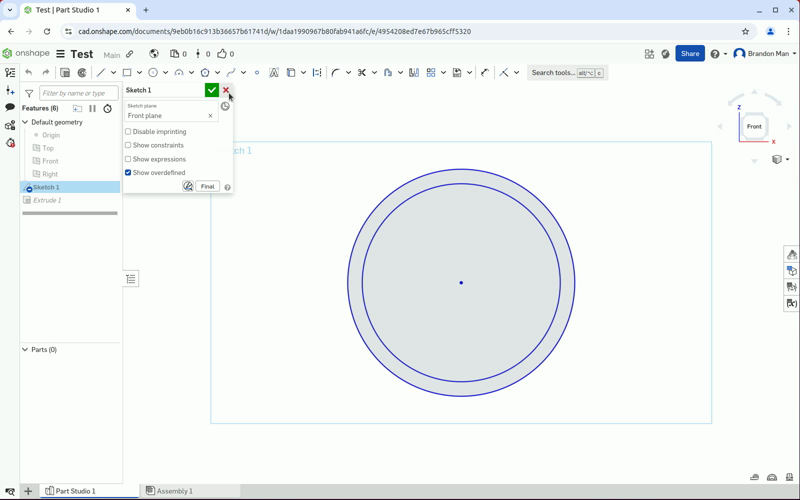
click(229, 92)
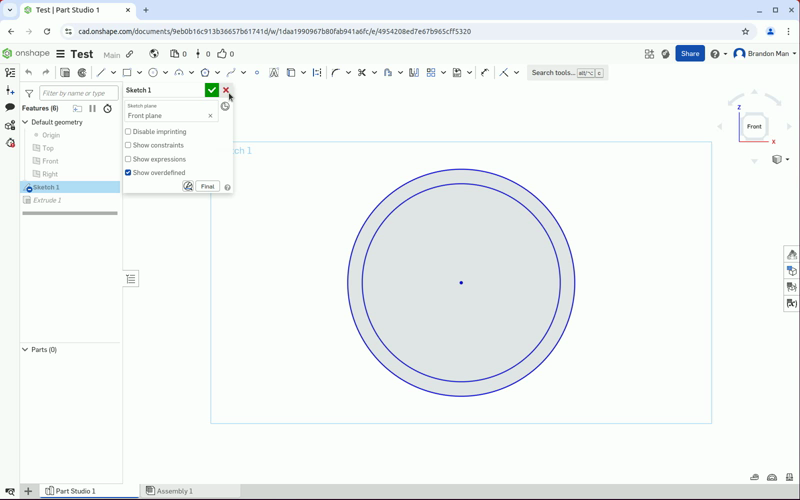
key(shift+s)
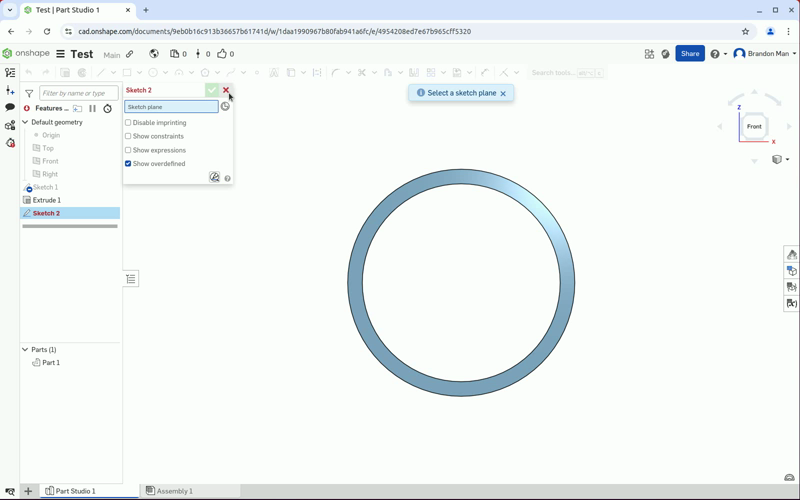
mouse_move(73, 163)
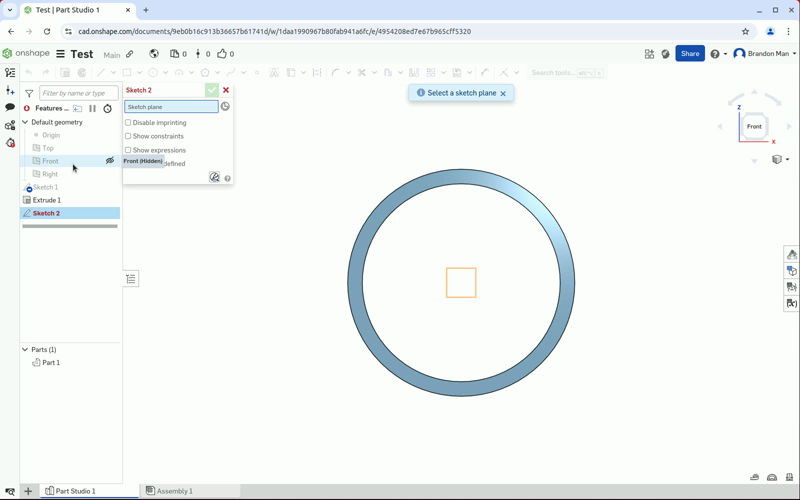
click(73, 163)
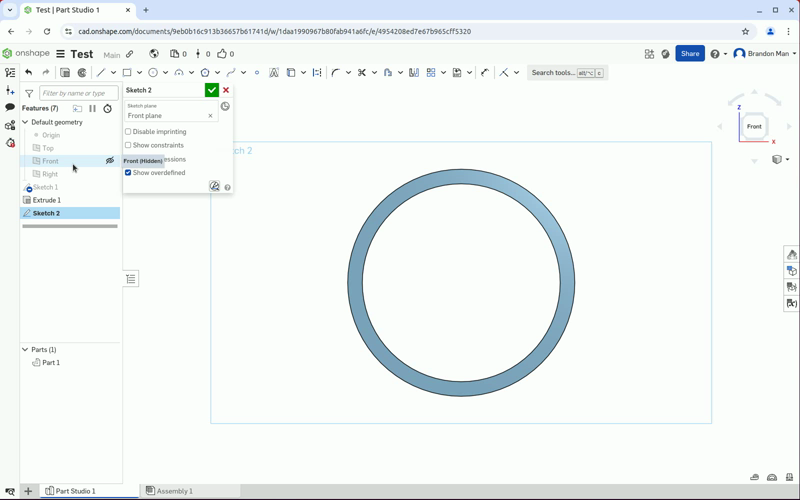
mouse_move(73, 352)
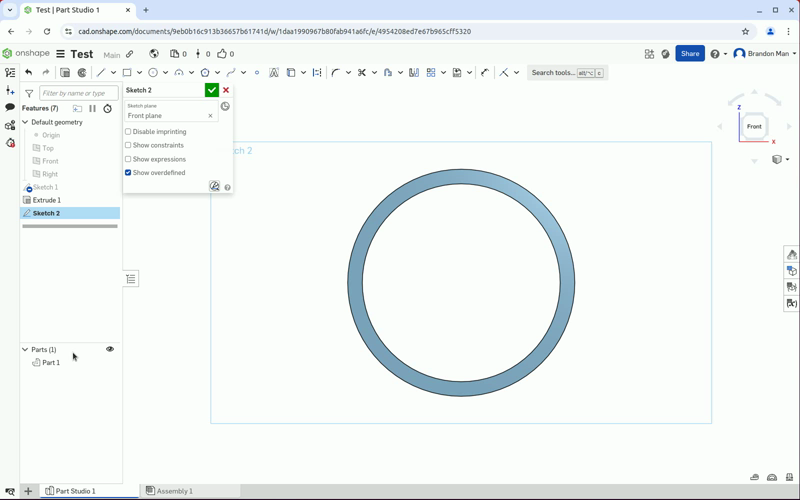
key(y)
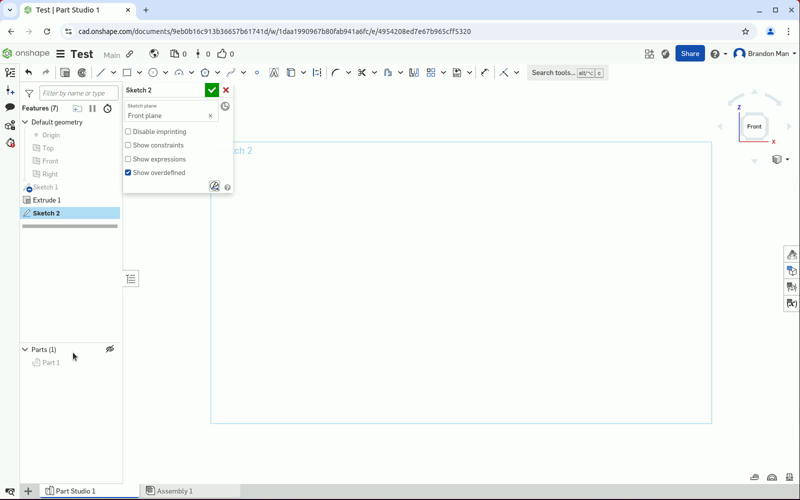
key(c)
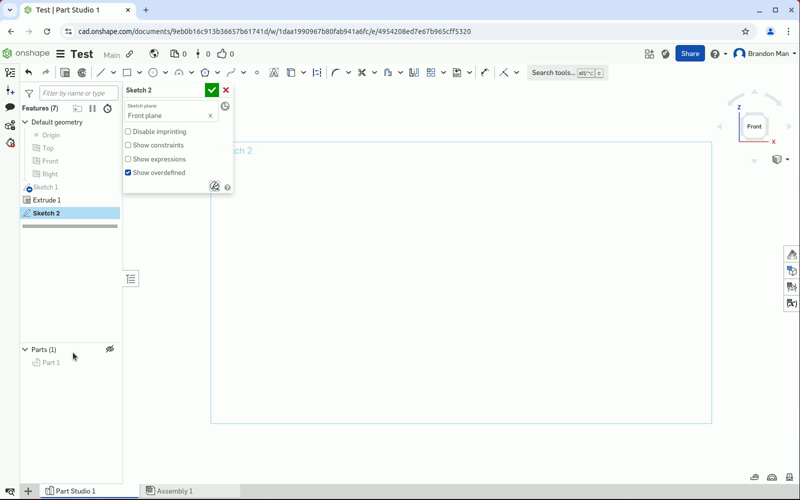
key_down(shift)
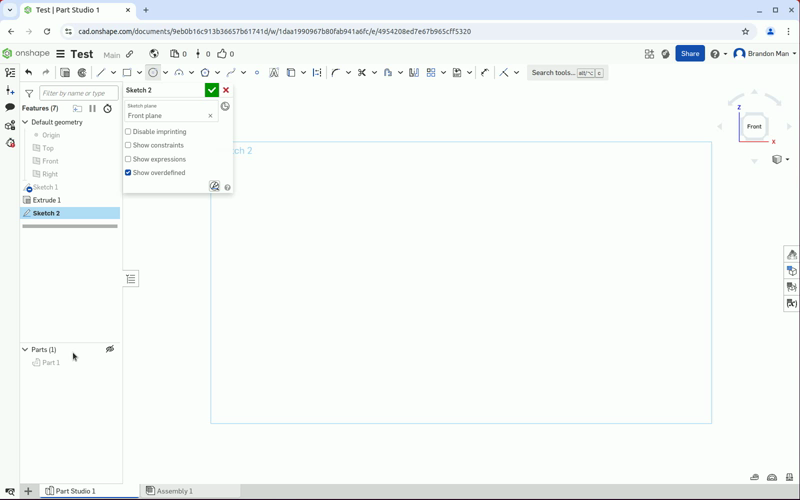
mouse_move(461, 282)
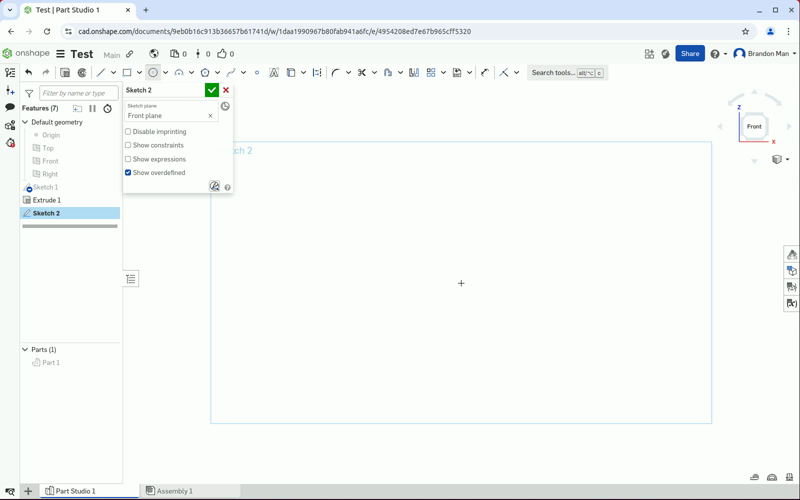
click(461, 282)
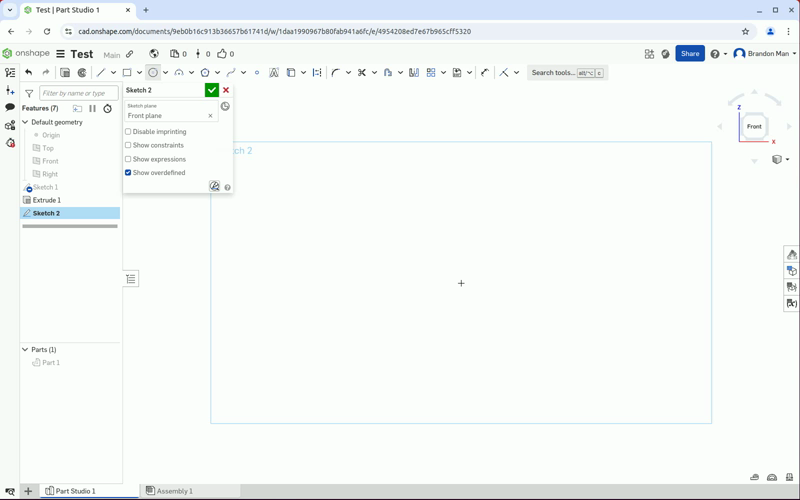
key_up(shift)
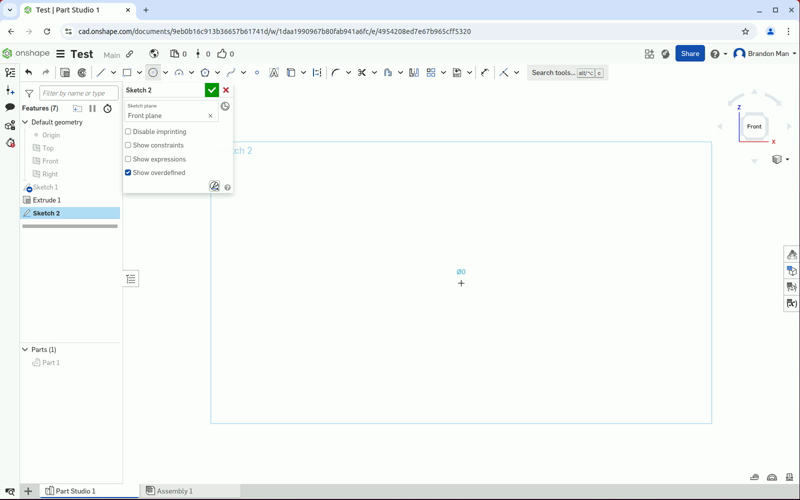
mouse_move(574, 282)
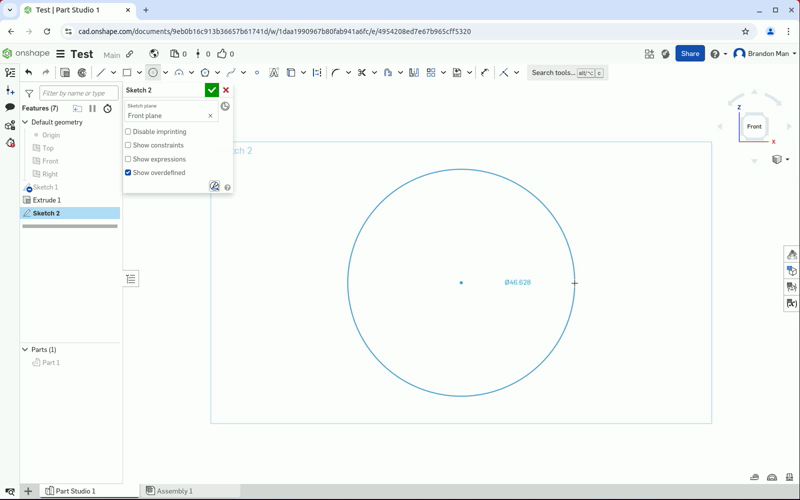
click(574, 282)
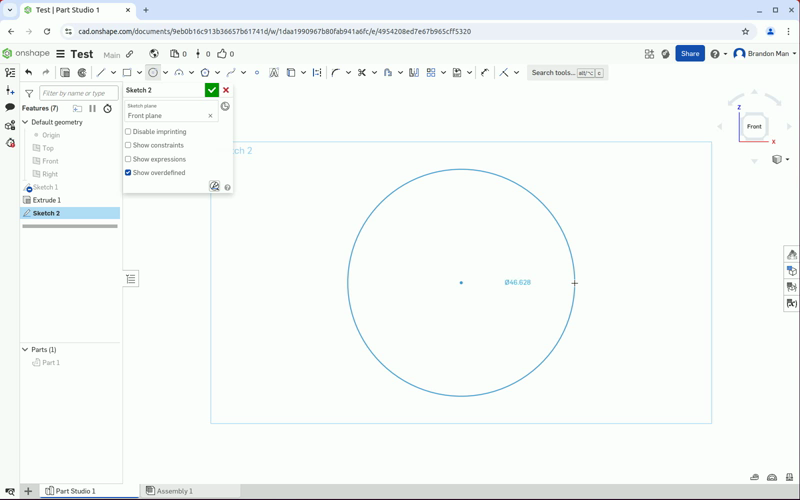
key(esc)
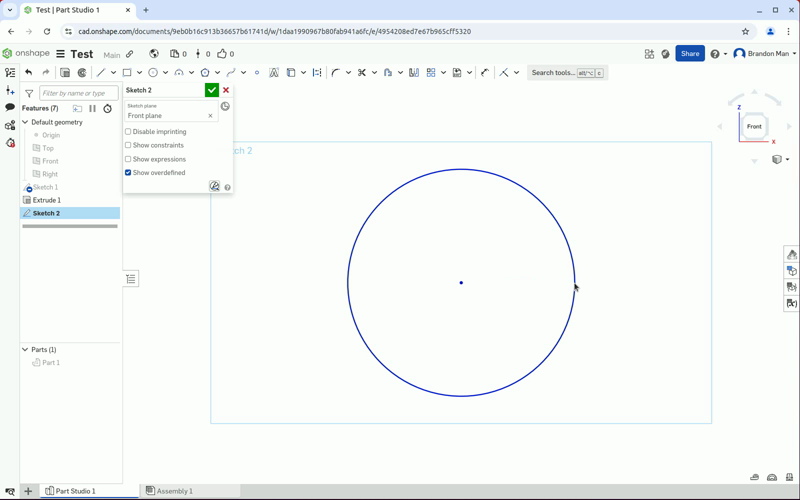
key(c)
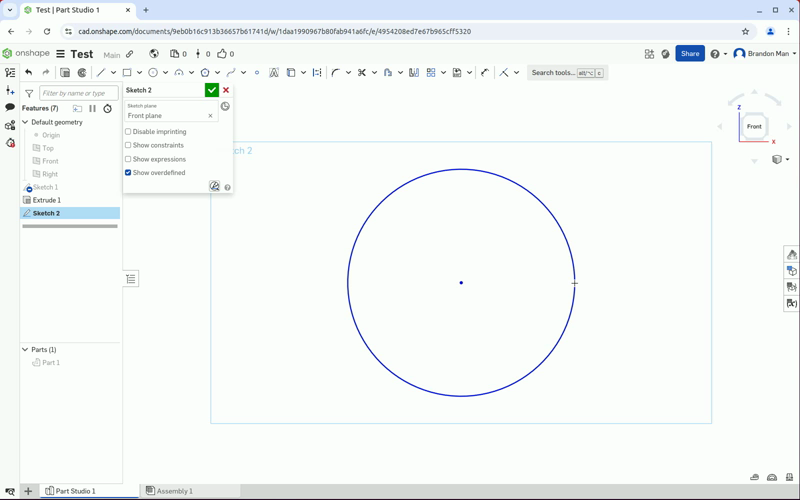
key_down(shift)
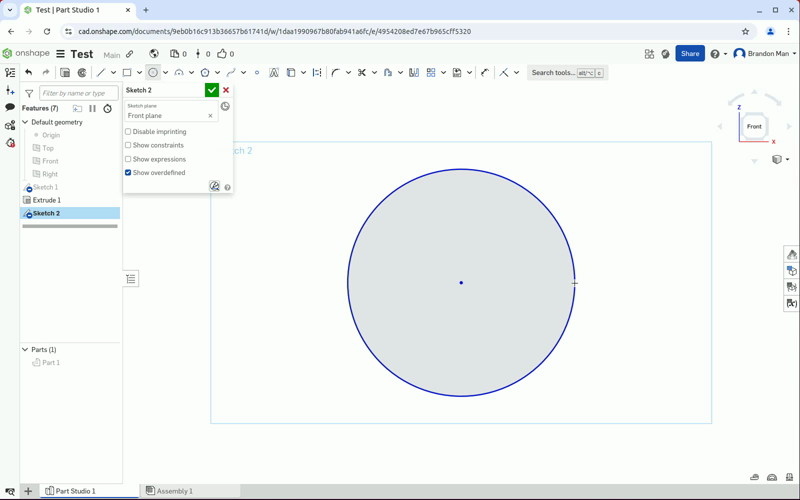
mouse_move(461, 282)
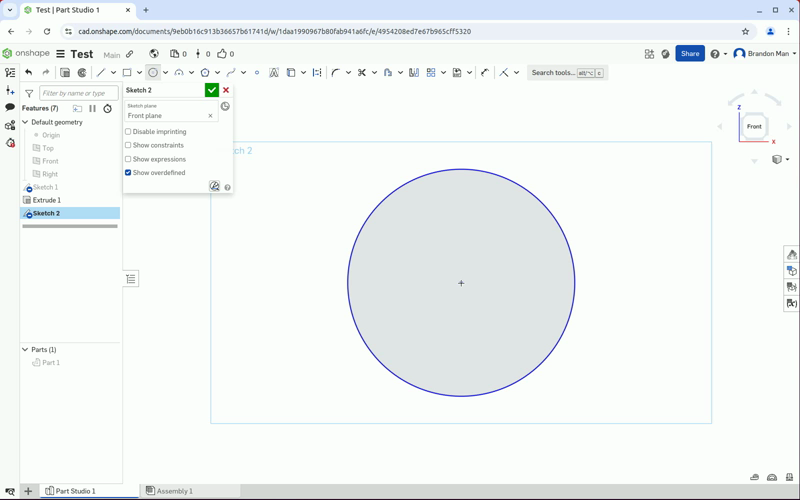
click(461, 282)
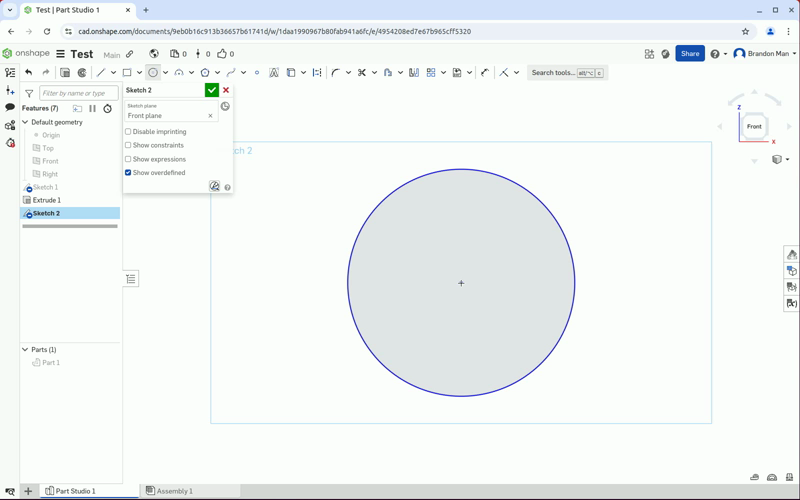
key_up(shift)
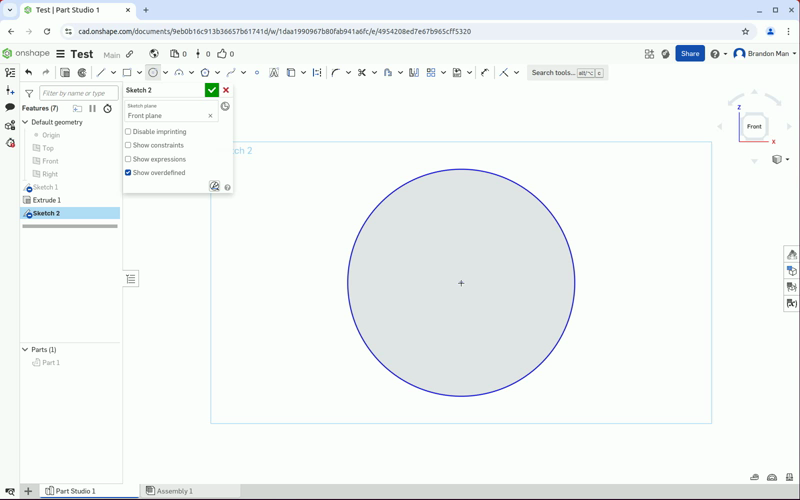
mouse_move(560, 282)
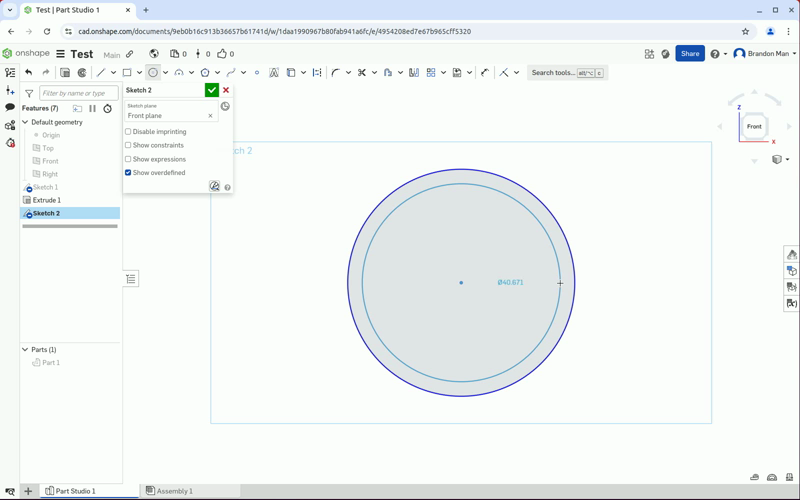
click(560, 282)
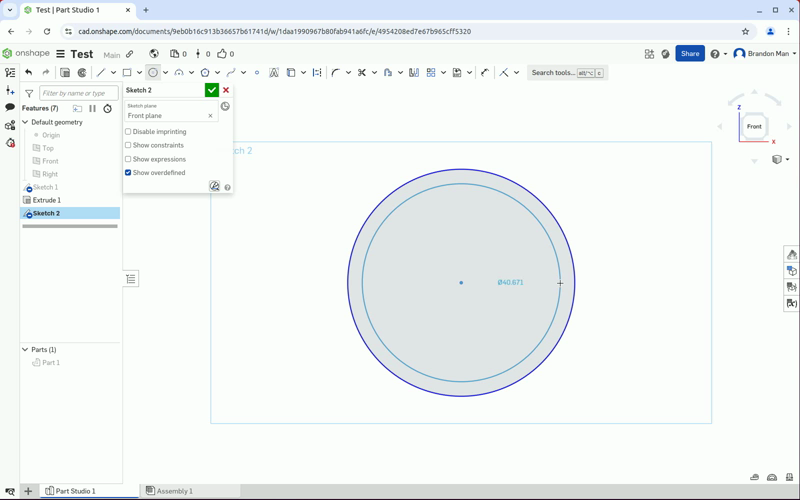
key(esc)
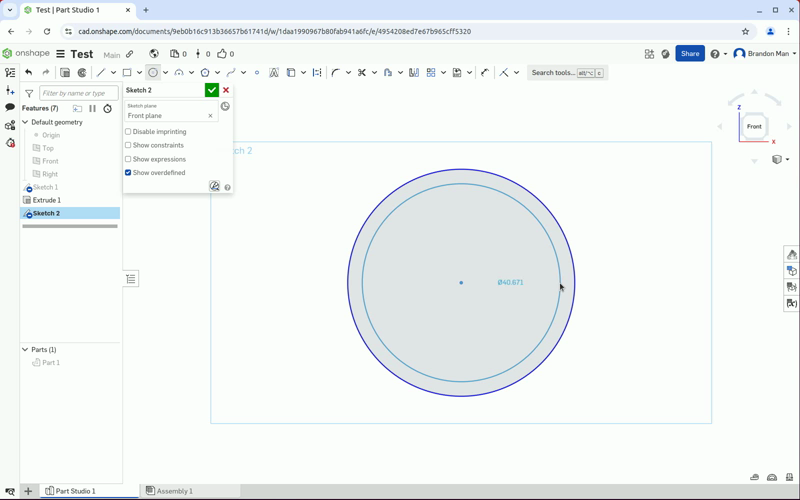
mouse_move(465, 389)
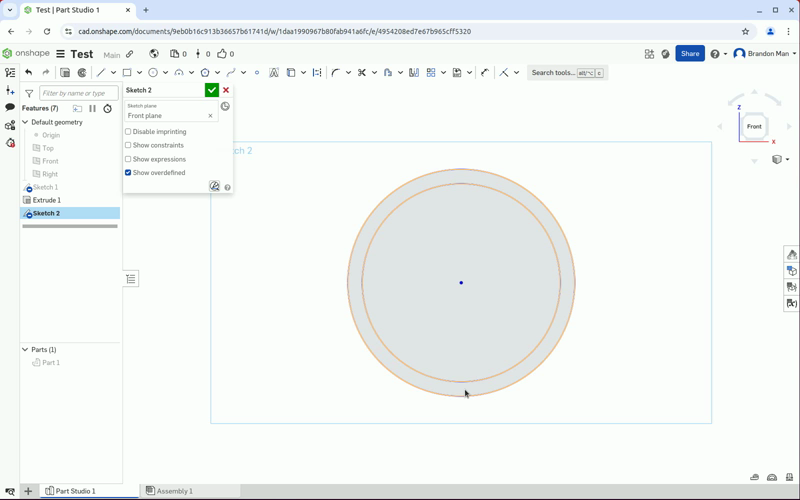
click(465, 389)
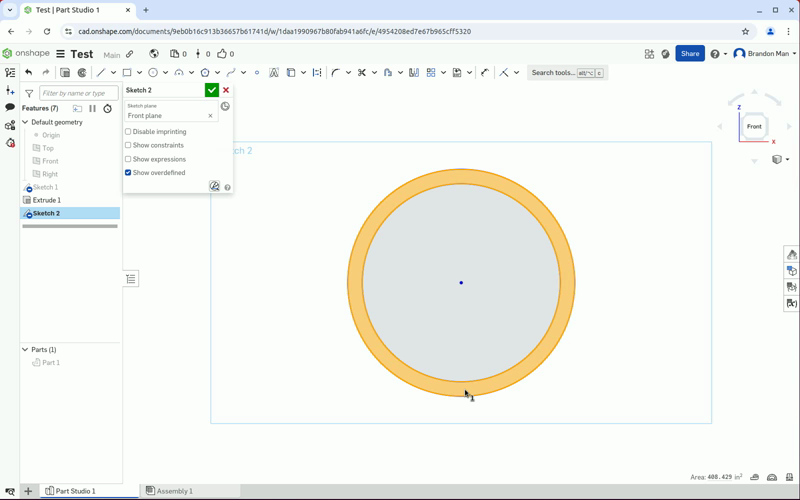
mouse_move(73, 352)
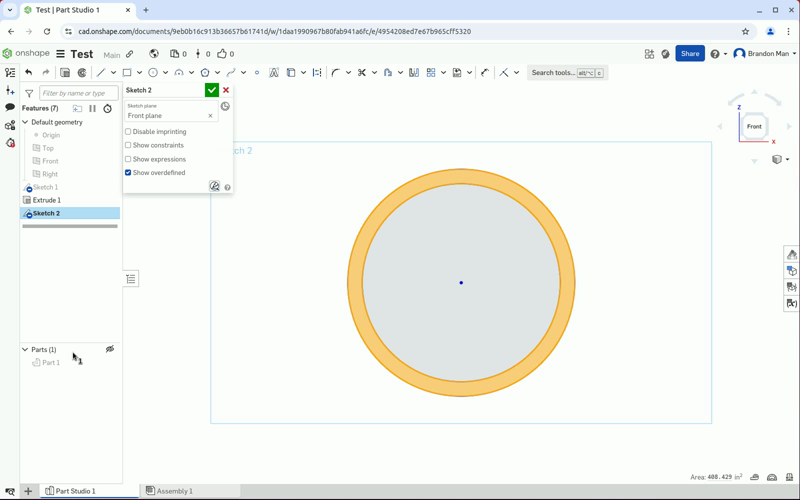
key(shift+y)
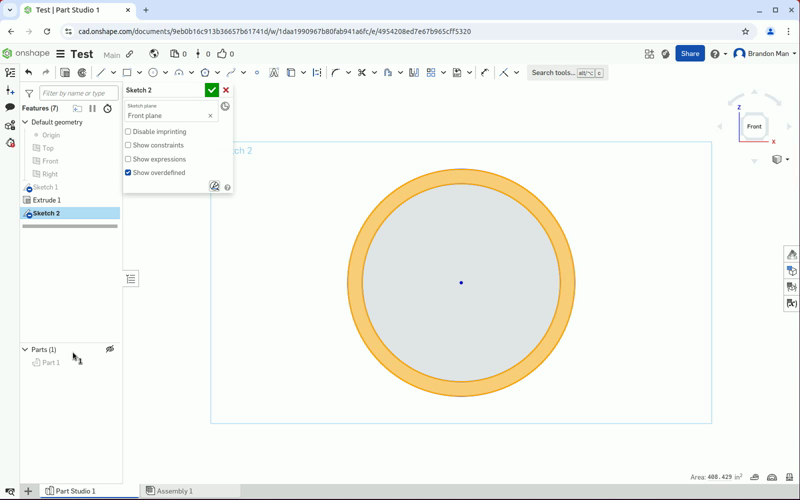
key(shift+e)
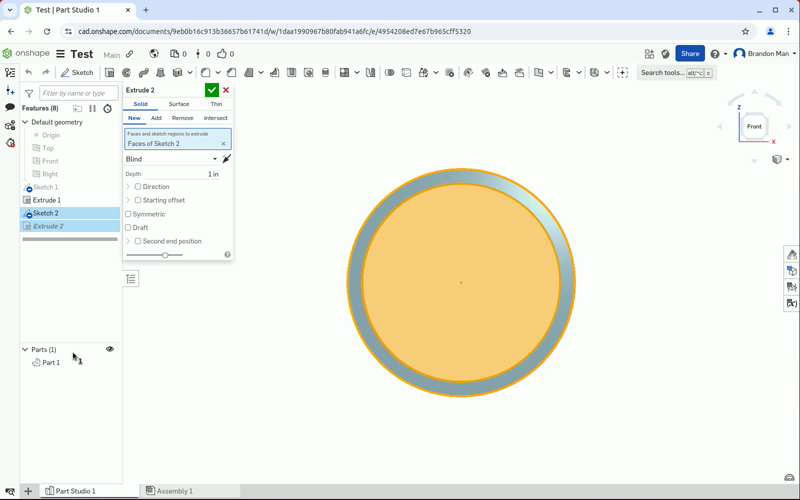
mouse_move(143, 106)
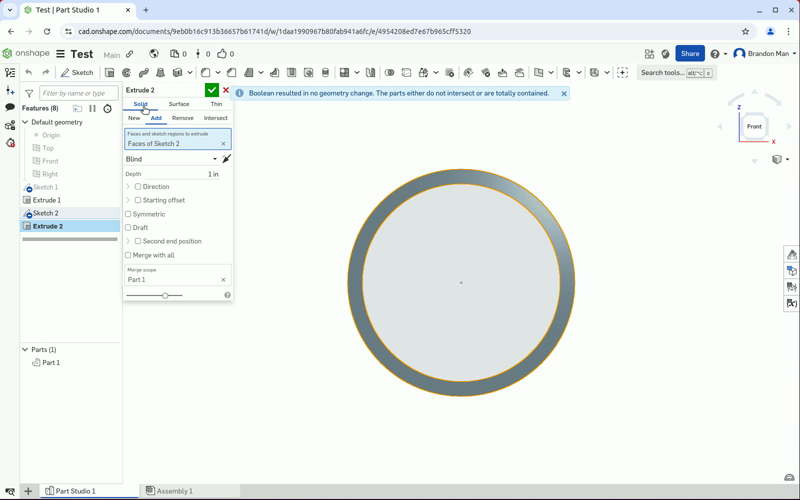
click(143, 106)
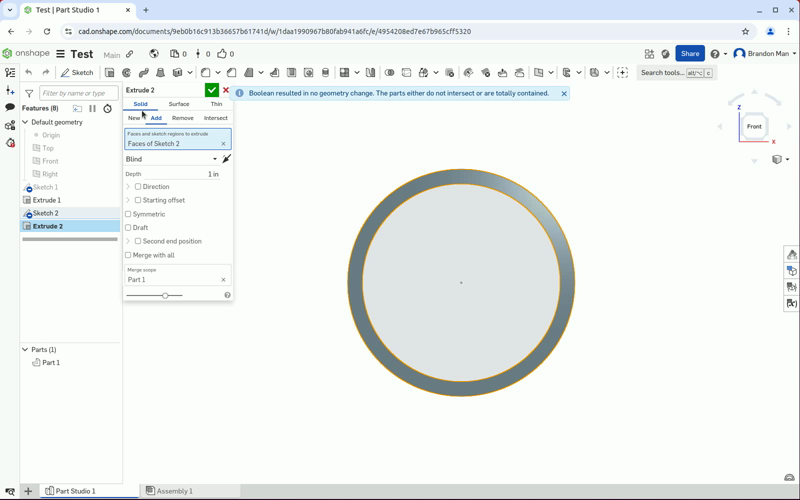
mouse_move(137, 120)
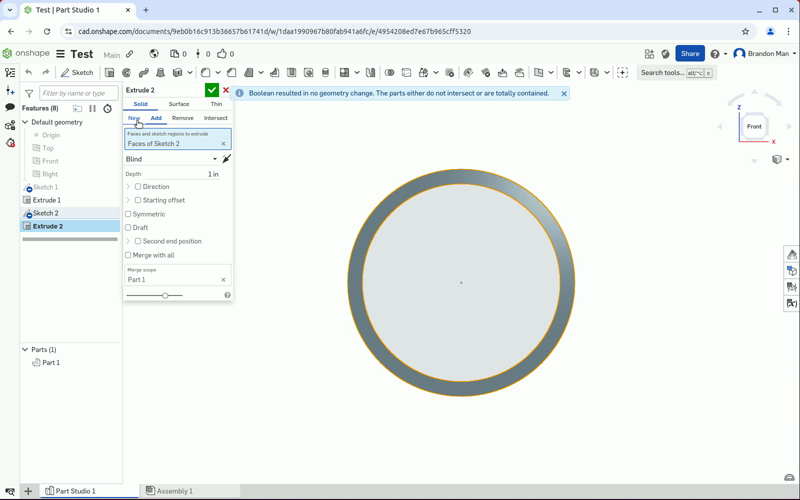
click(137, 120)
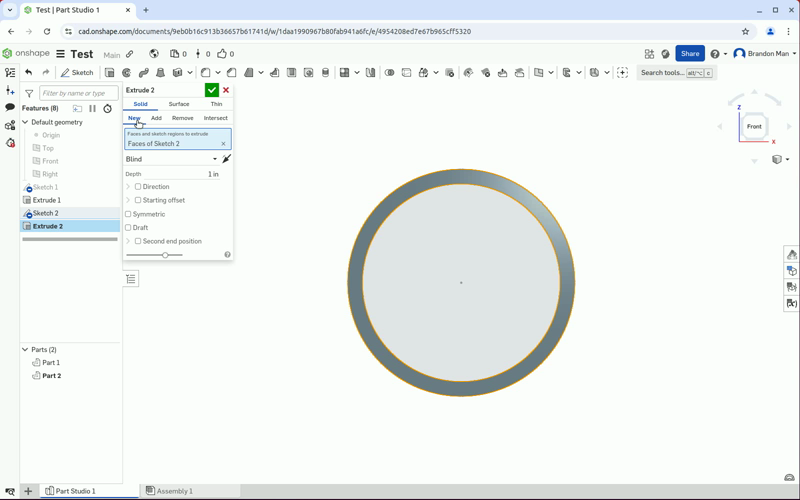
key(tab, 4)
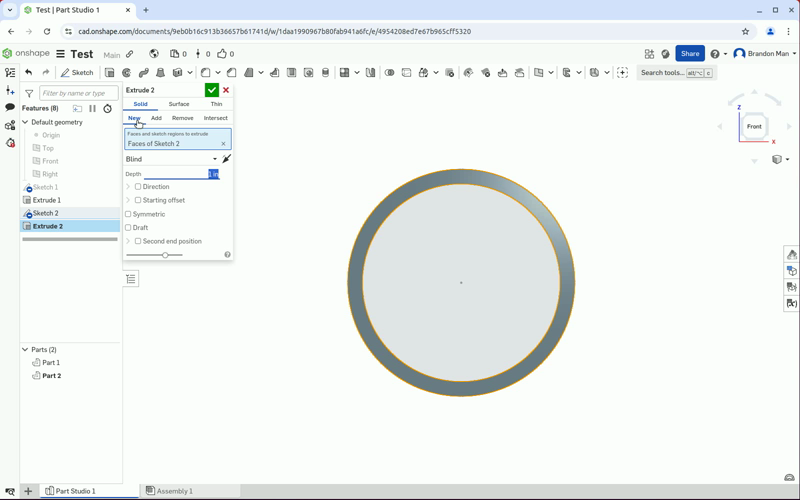
text(-9.388)
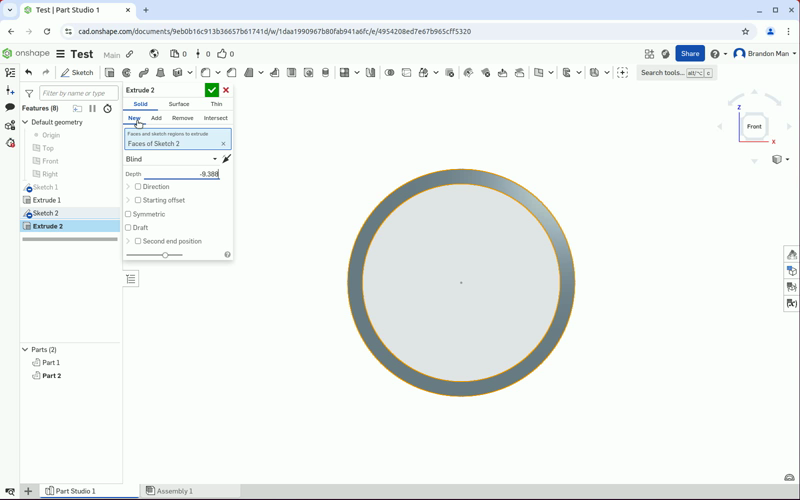
key(enter)
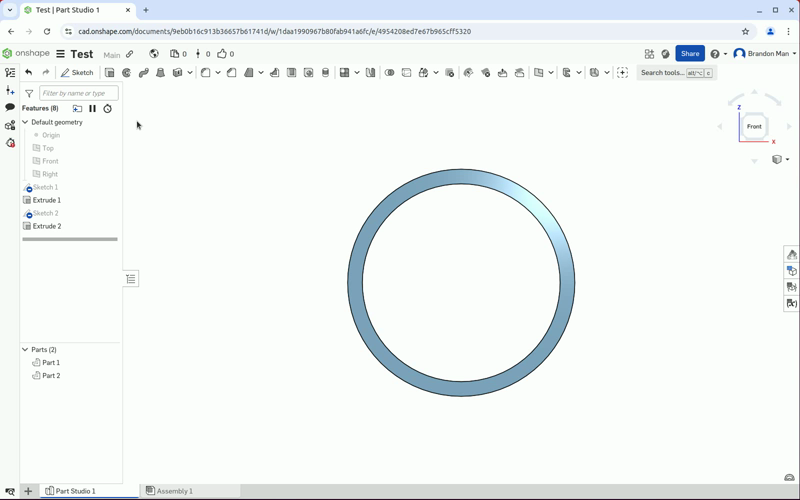
key(shift+h)
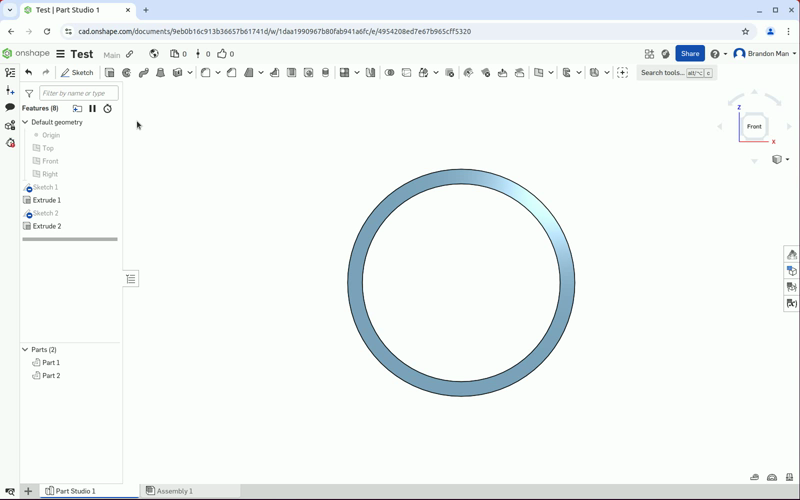
key(shift+h)
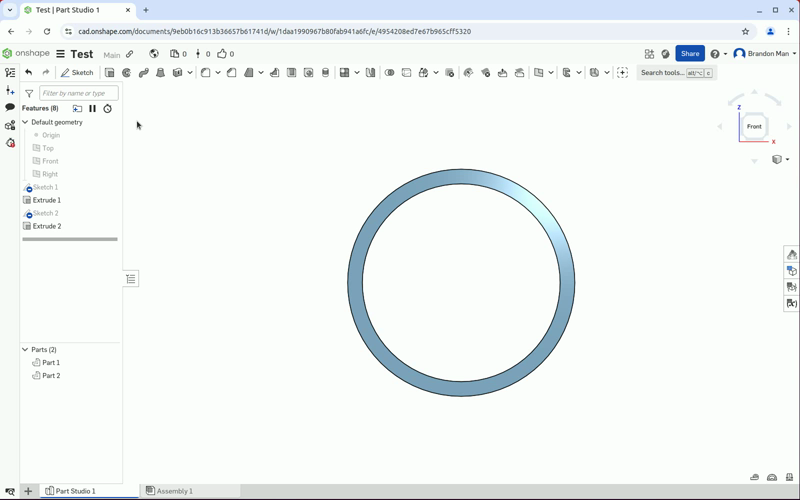
key(shift+7)
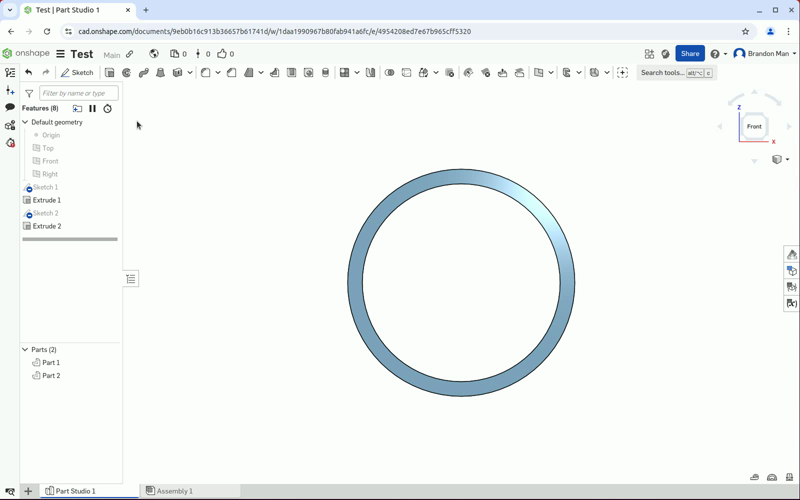
key(left, 2)
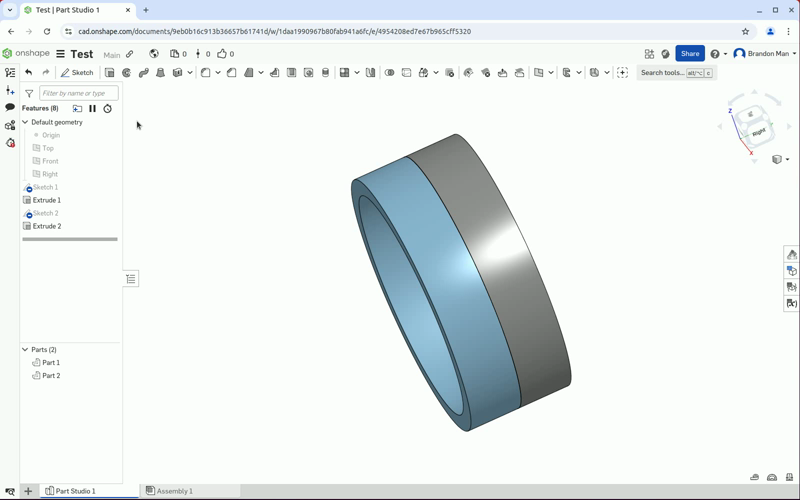
key(down, 2)
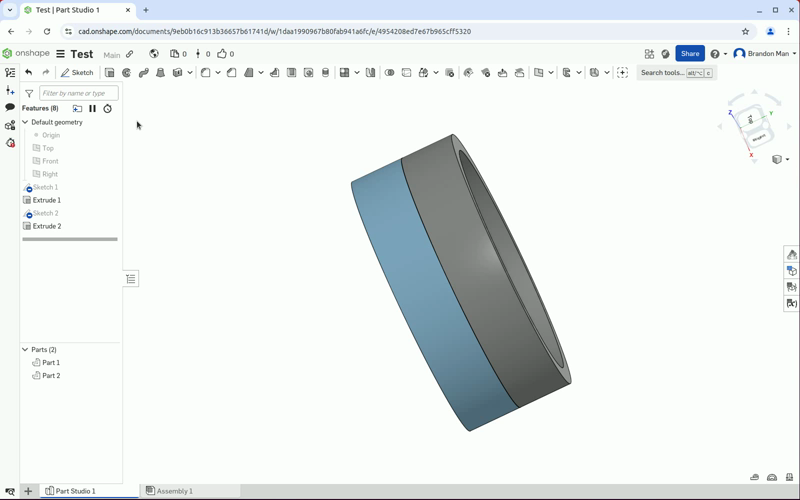
key(up, 2)
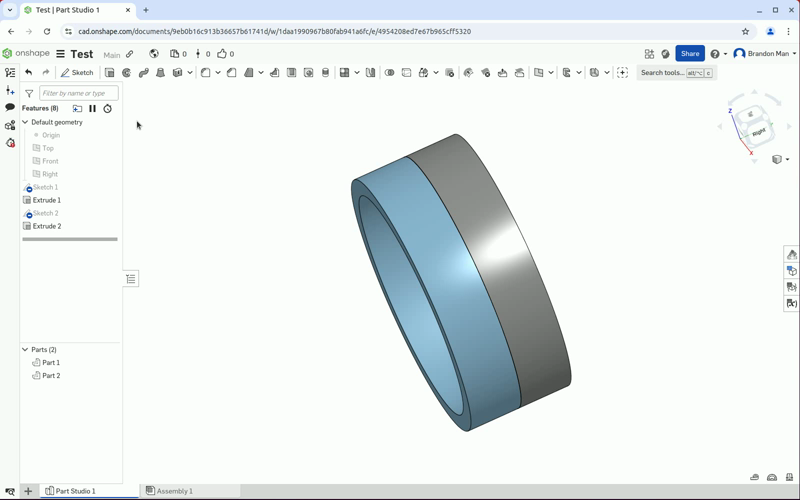
key(right, 2)
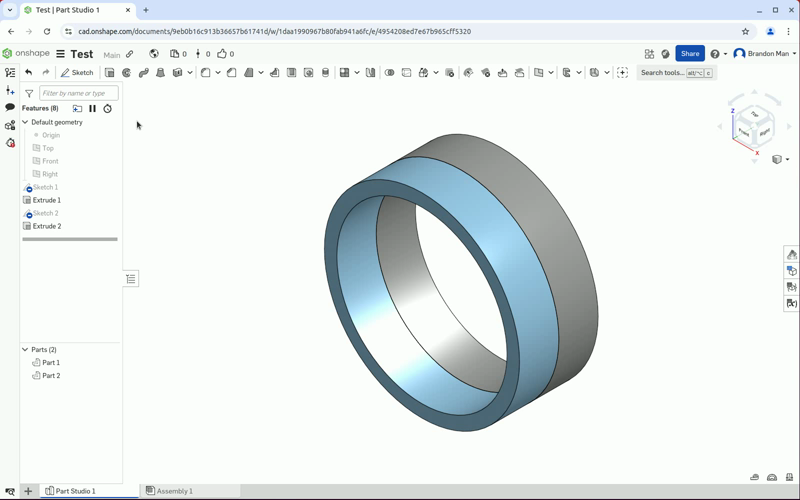
mouse_move(73, 189)
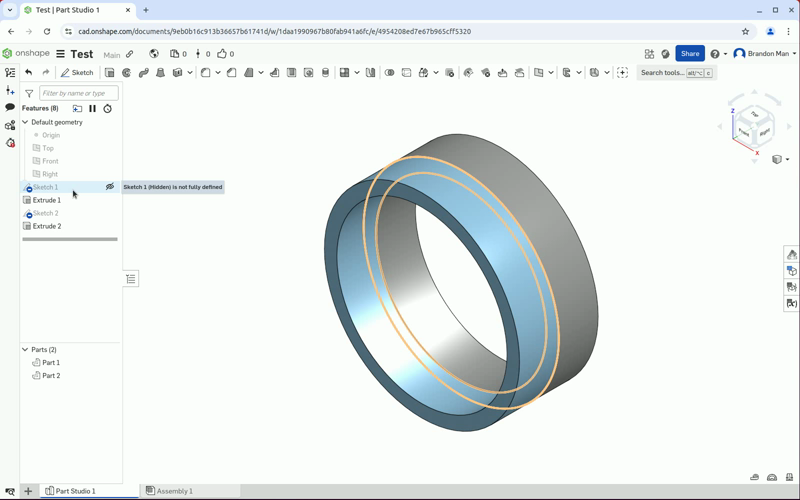
click(73, 189)